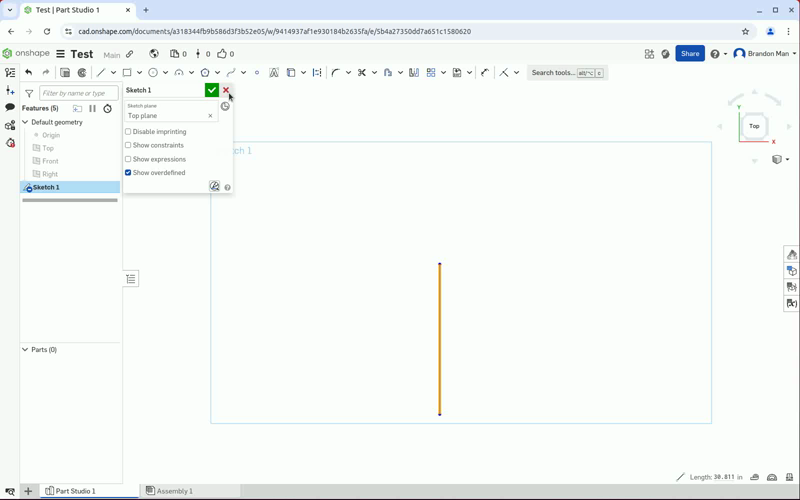
key(shift+h)
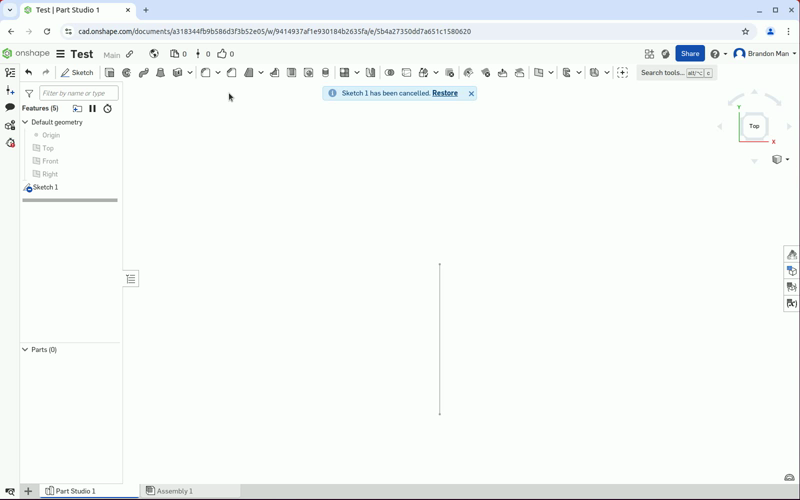
mouse_move(73, 352)
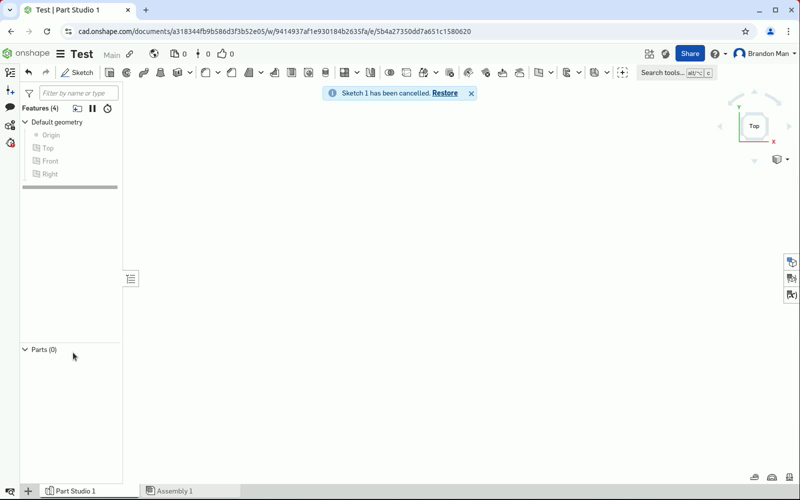
key(y)
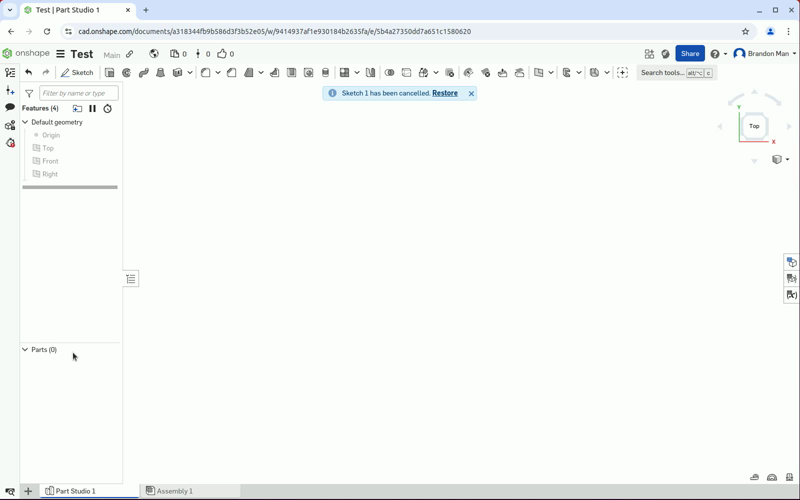
key(shift+p)
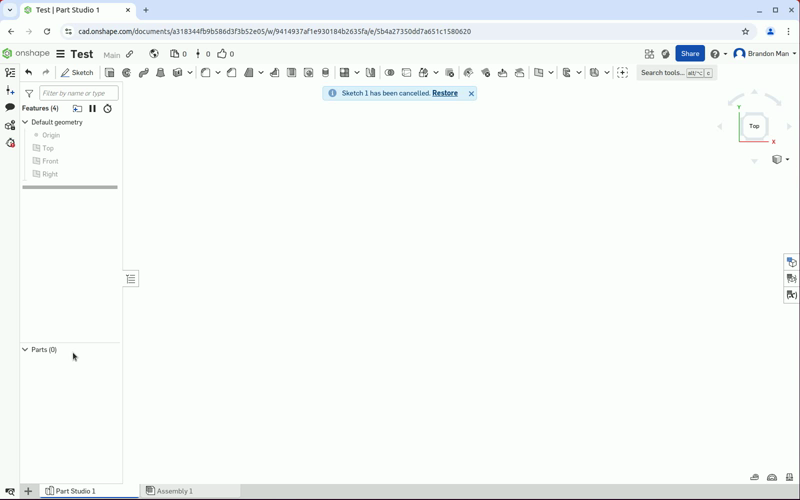
key(space)
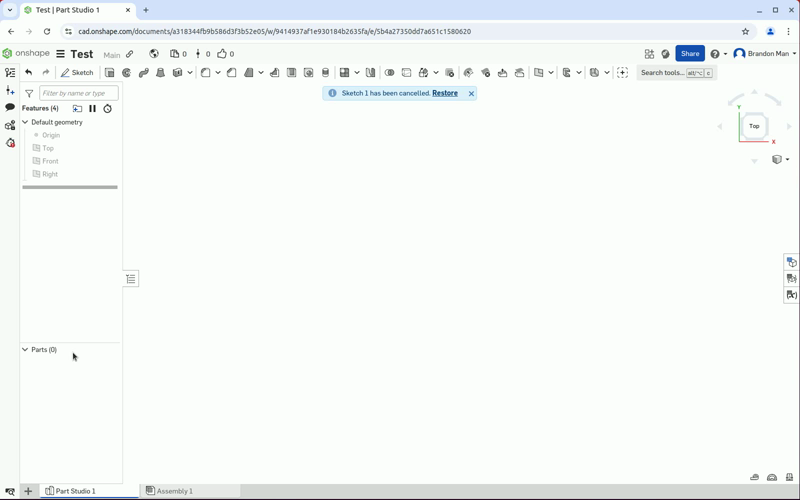
key_down(shift)
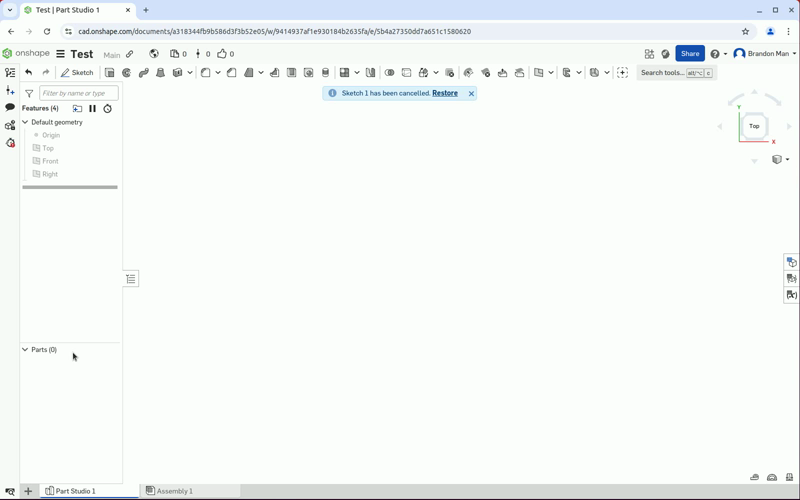
key(up)
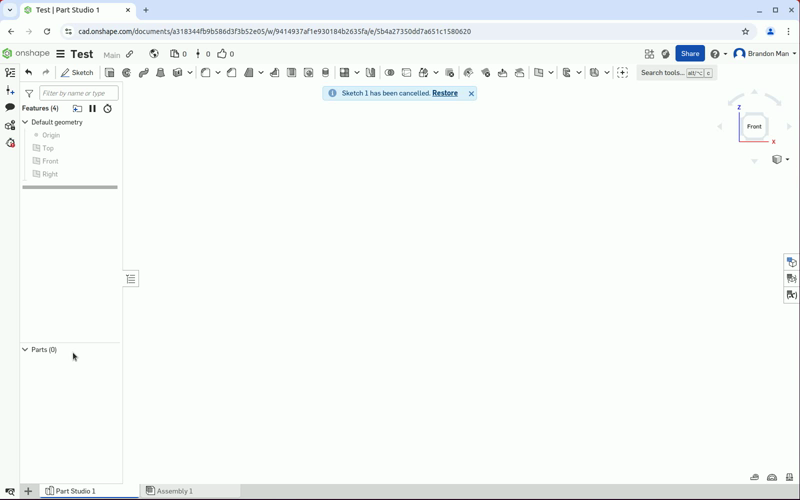
key_up(shift)
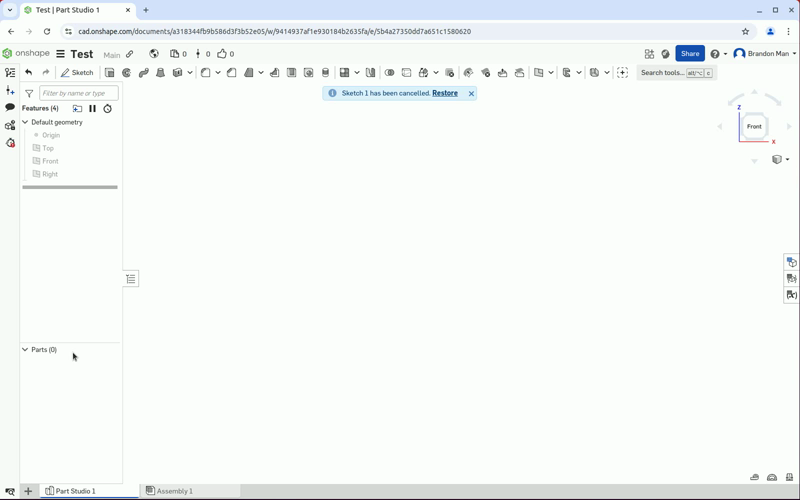
mouse_move(73, 352)
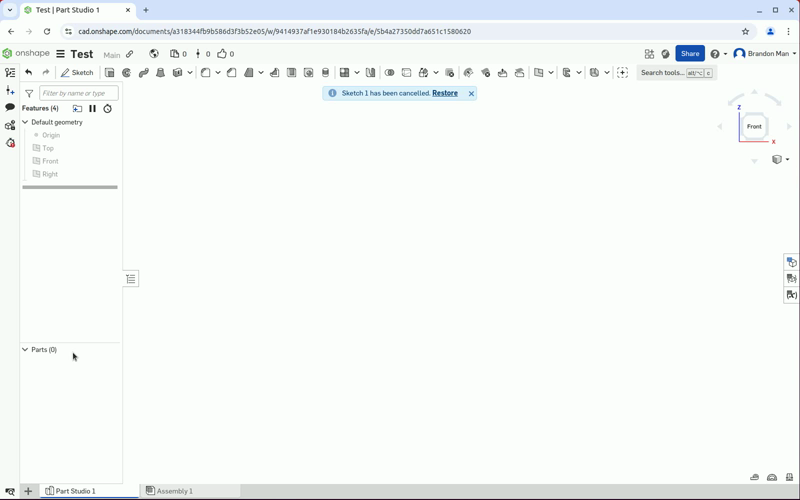
key(shift+y)
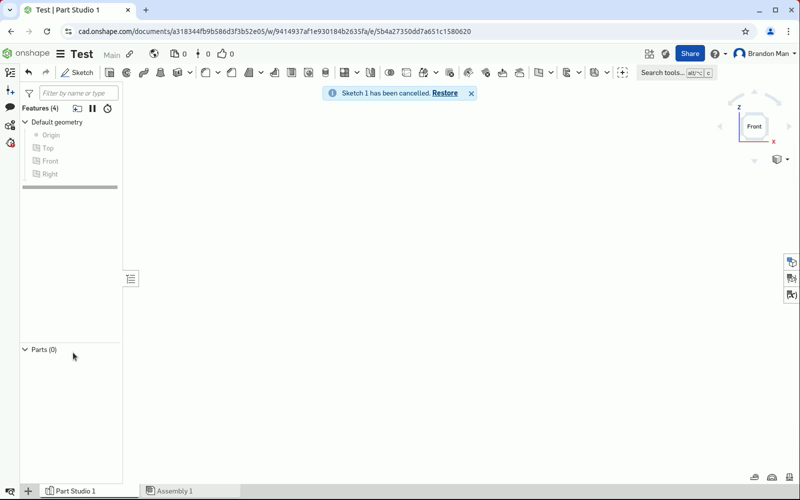
key(shift+s)
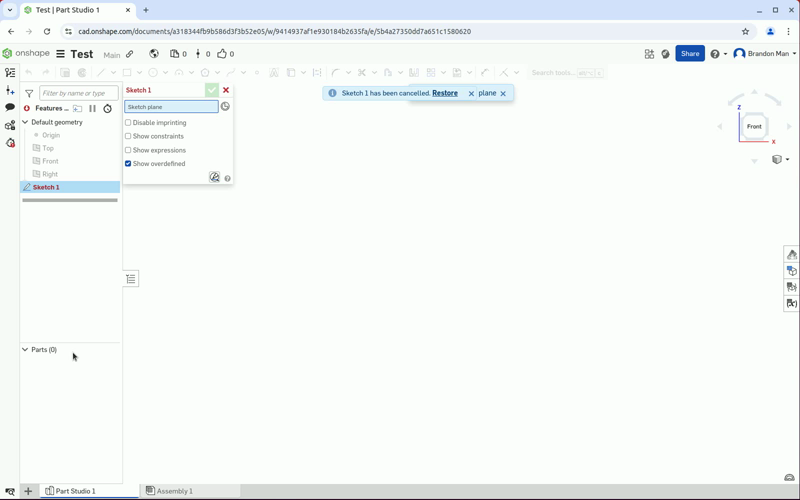
mouse_move(73, 163)
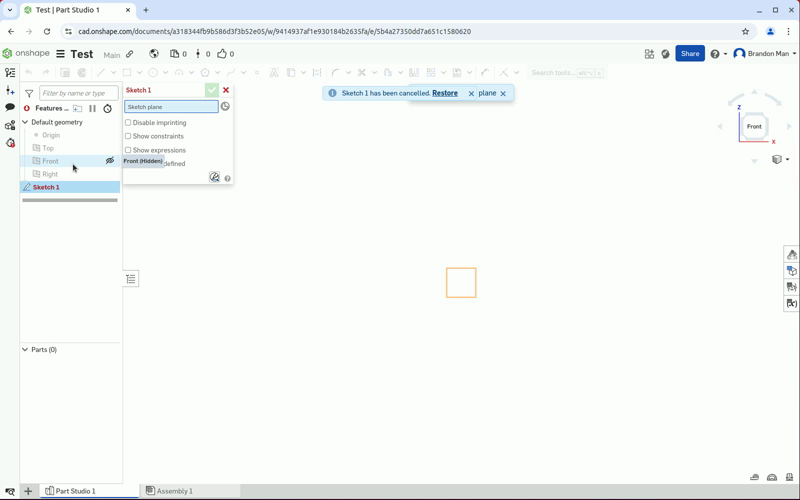
click(73, 163)
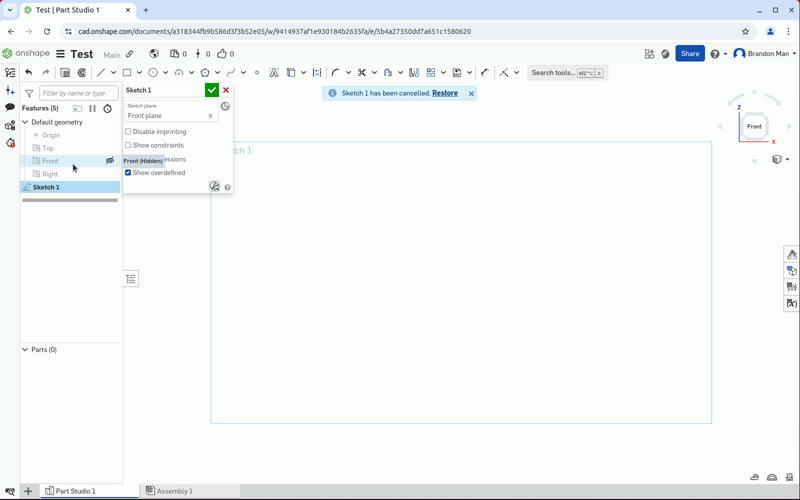
mouse_move(73, 352)
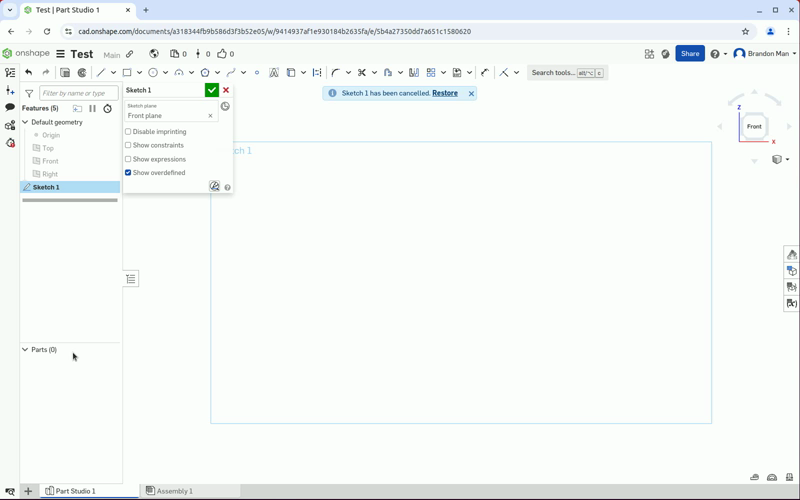
key(y)
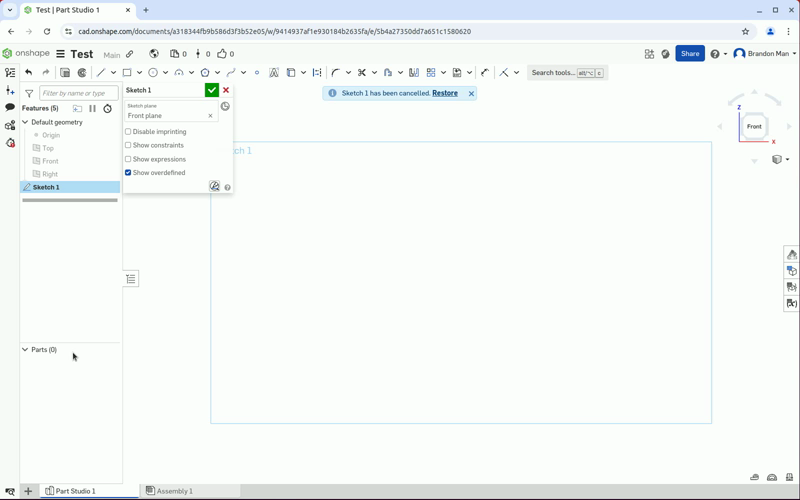
key(l)
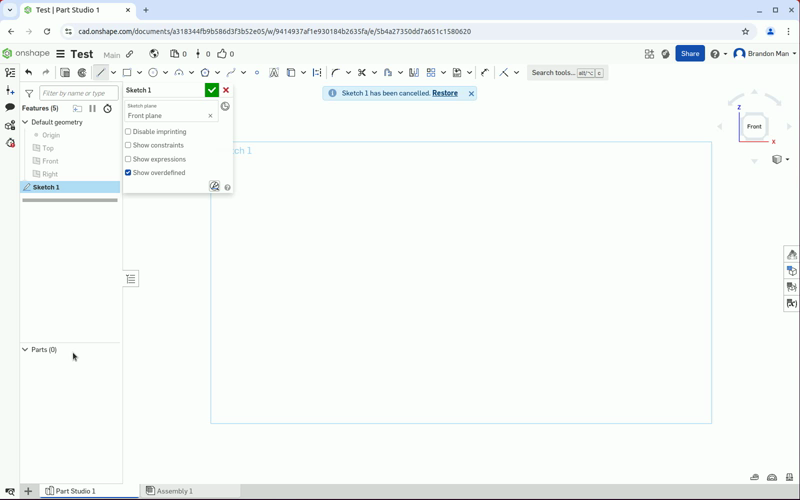
key_down(shift)
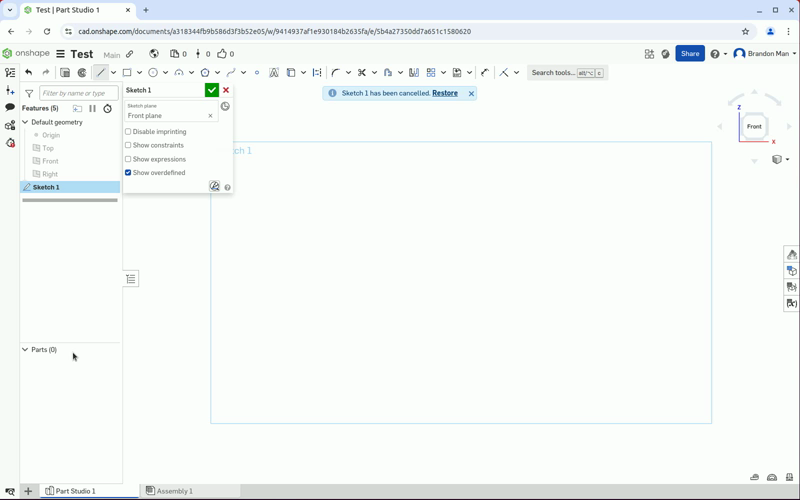
mouse_move(348, 352)
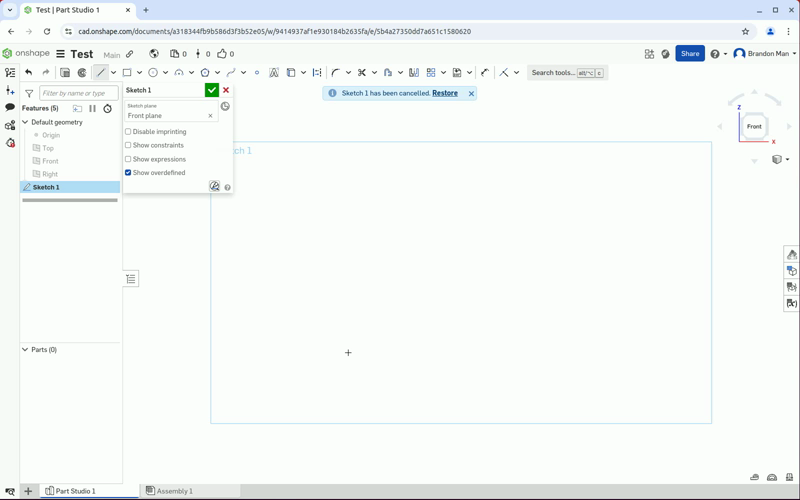
click(348, 352)
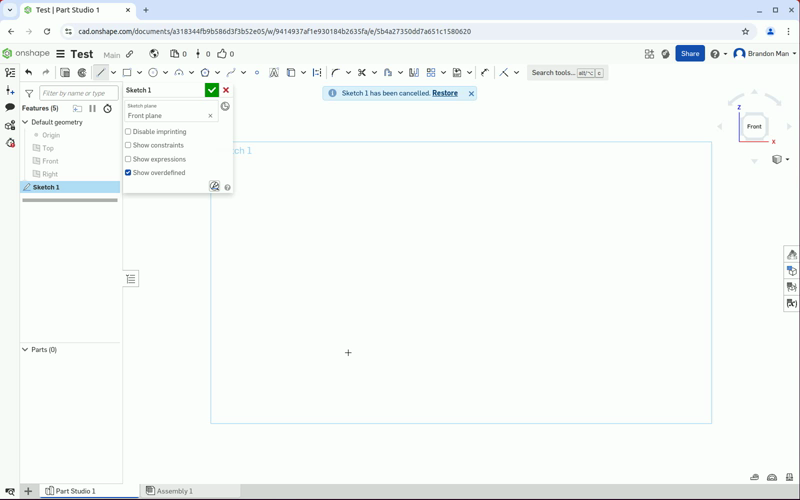
key_up(shift)
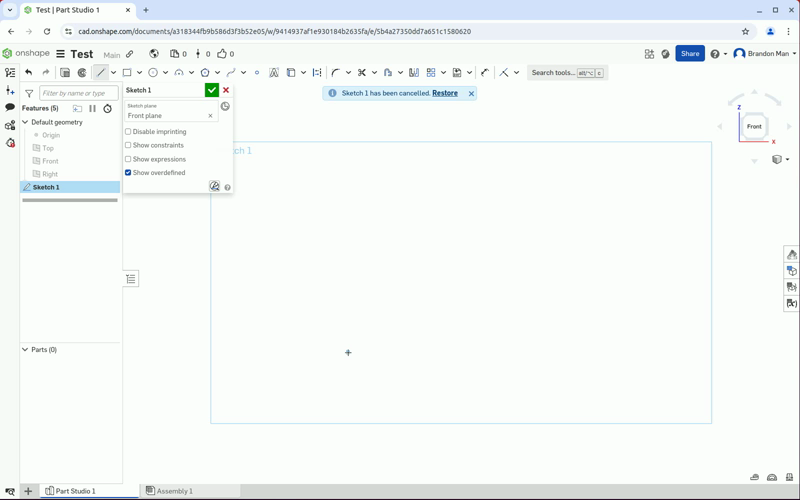
key_down(shift)
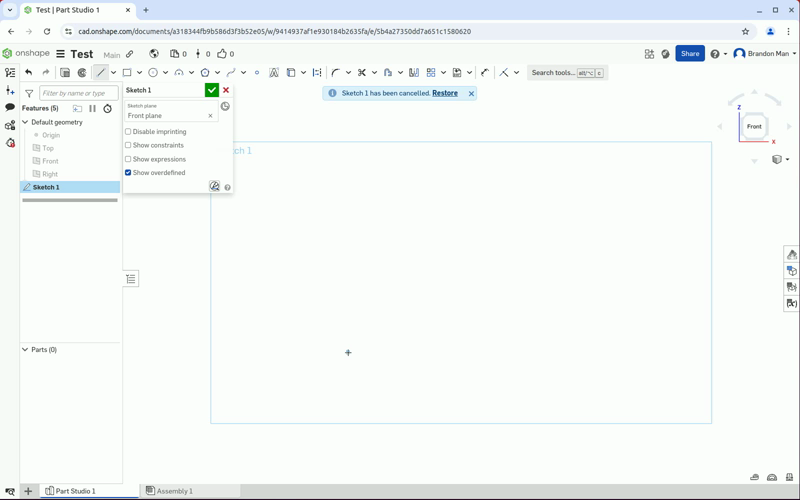
mouse_move(572, 352)
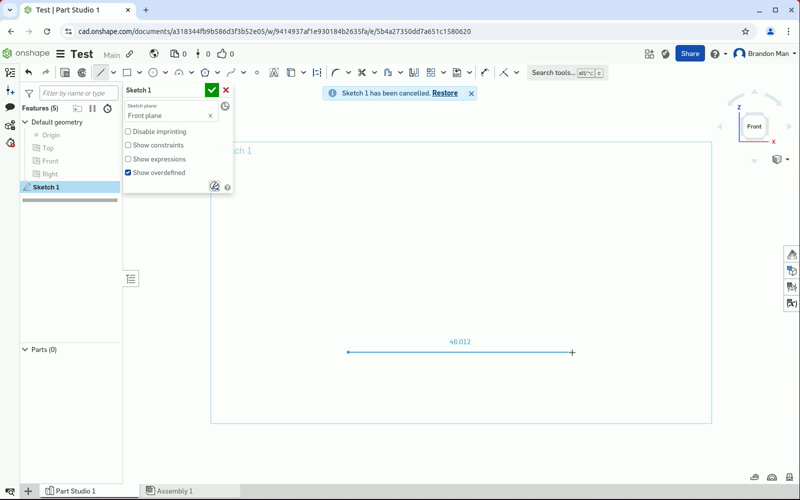
click(572, 352)
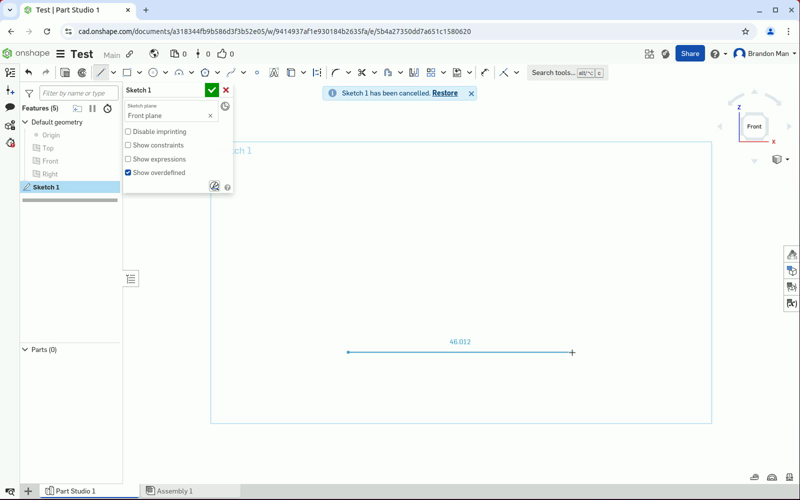
key_up(shift)
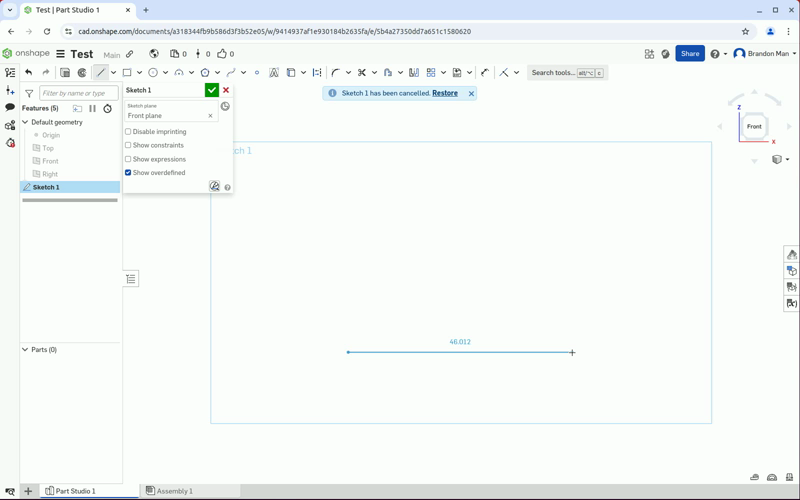
key_down(shift)
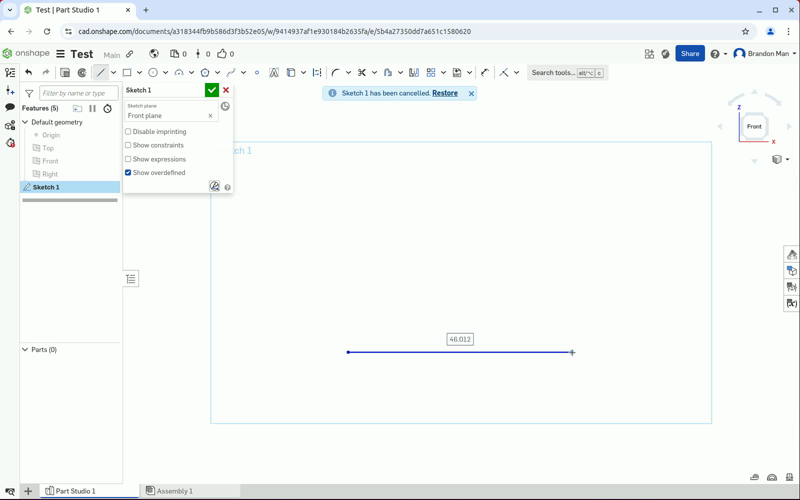
mouse_move(572, 213)
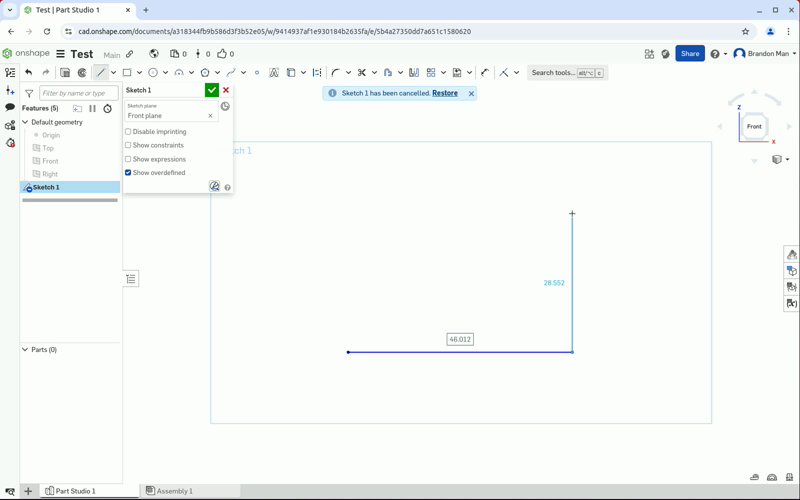
click(572, 213)
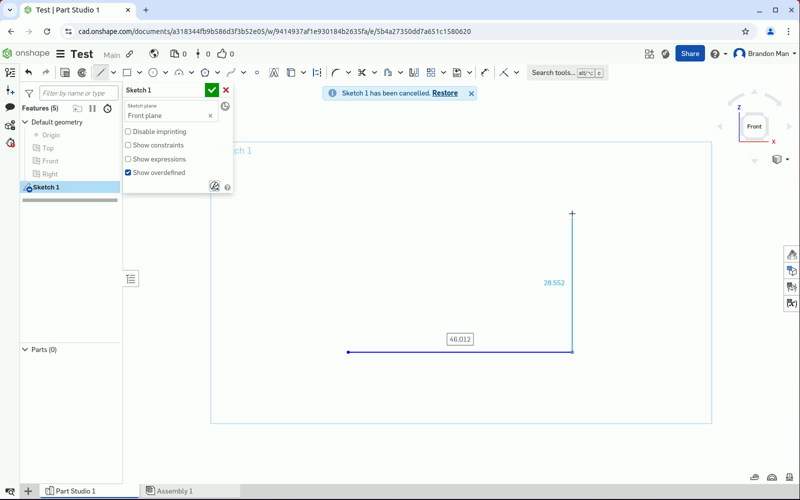
key_up(shift)
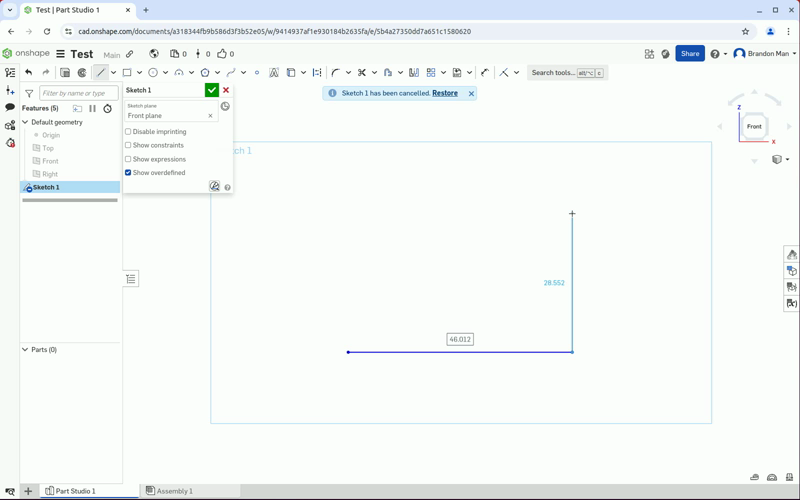
key_down(shift)
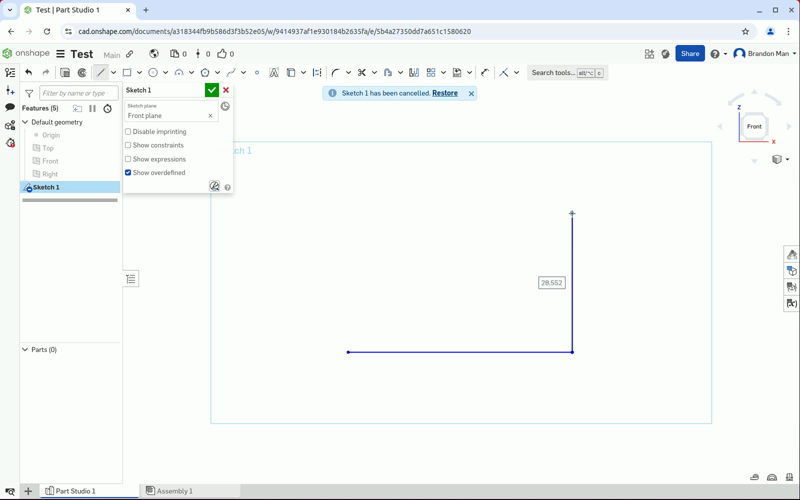
mouse_move(348, 213)
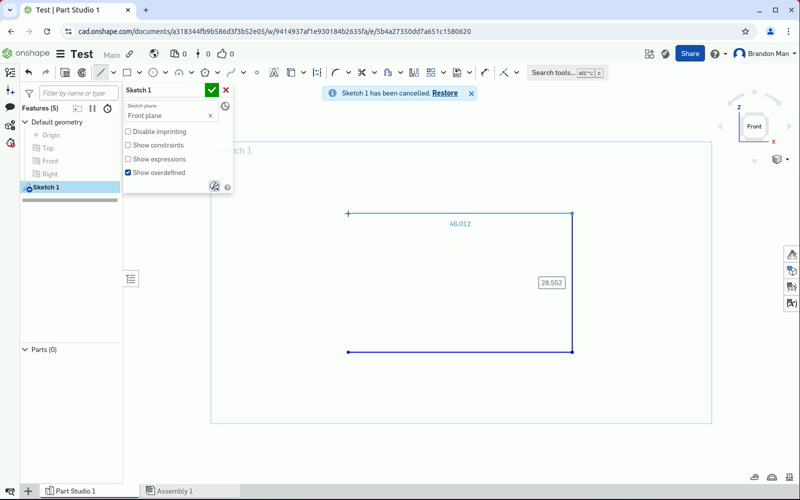
click(348, 213)
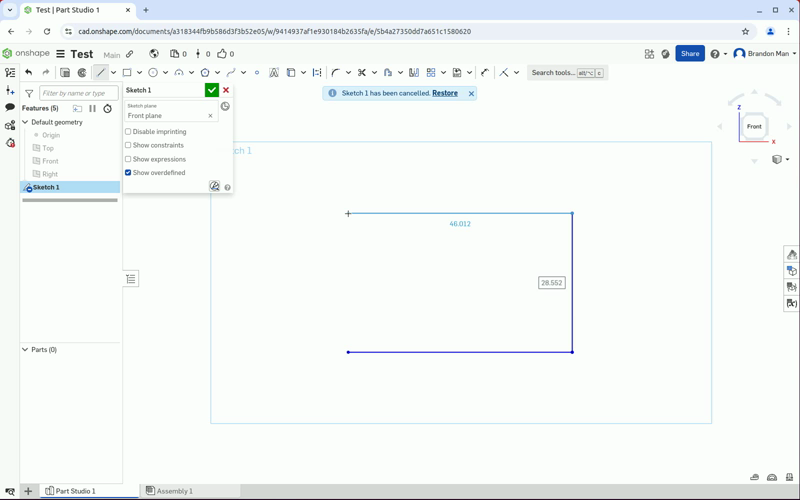
key_up(shift)
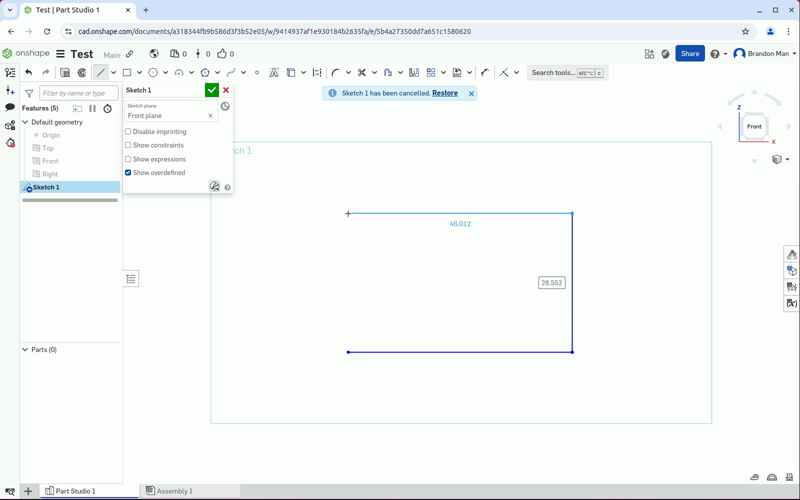
key_down(shift)
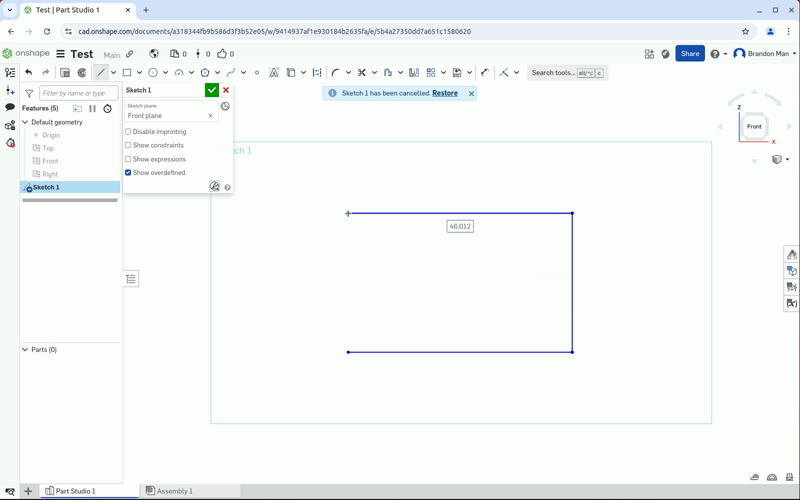
mouse_move(348, 352)
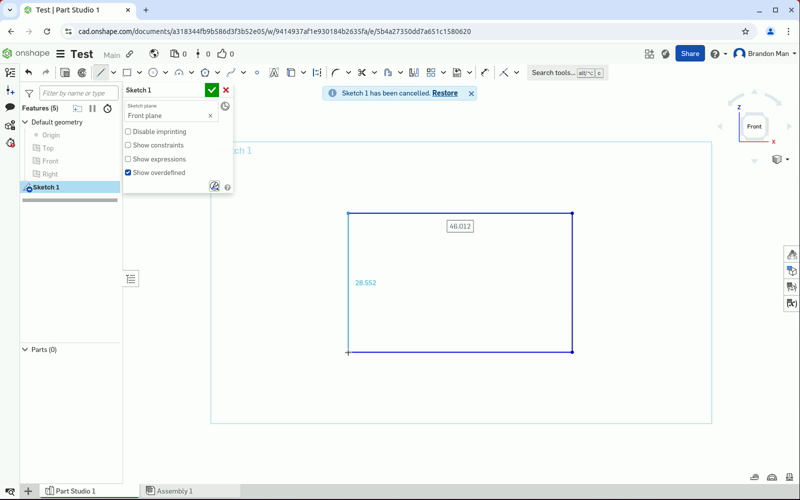
key_up(shift)
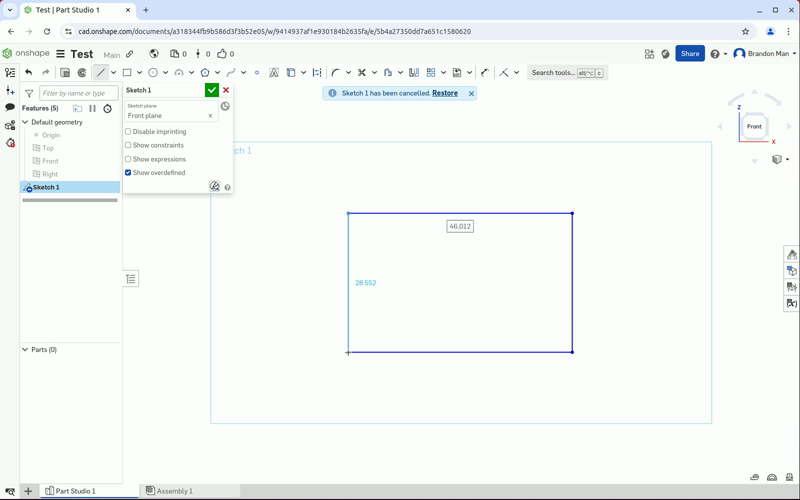
click(348, 352)
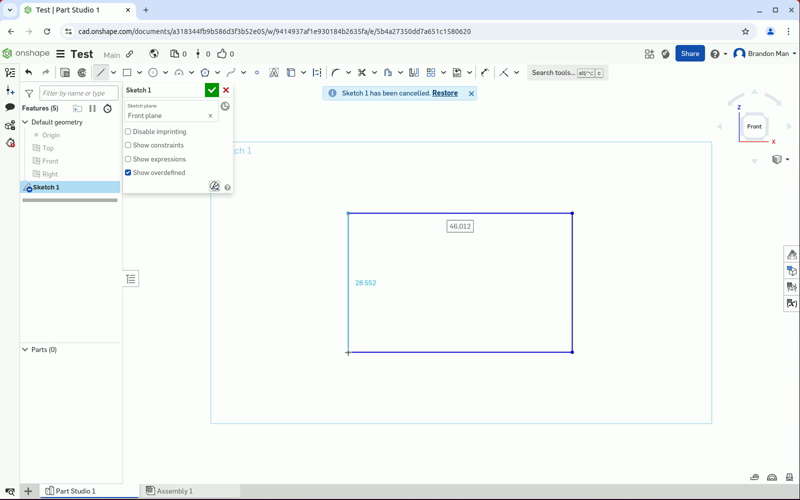
key(esc)
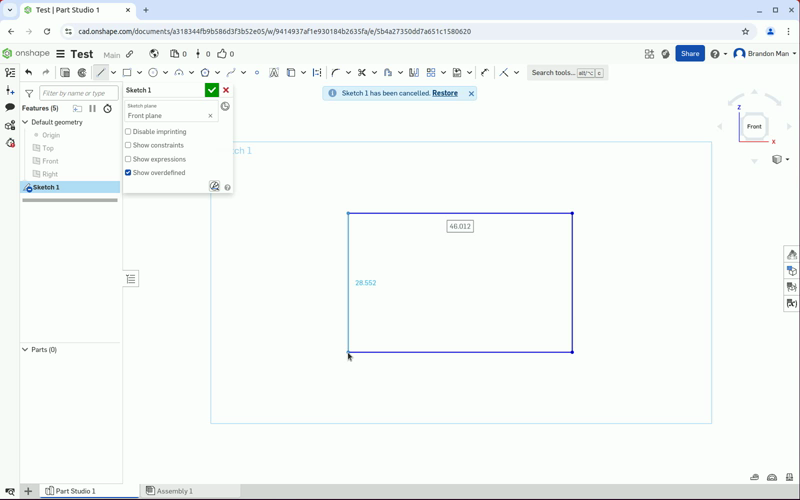
key(c)
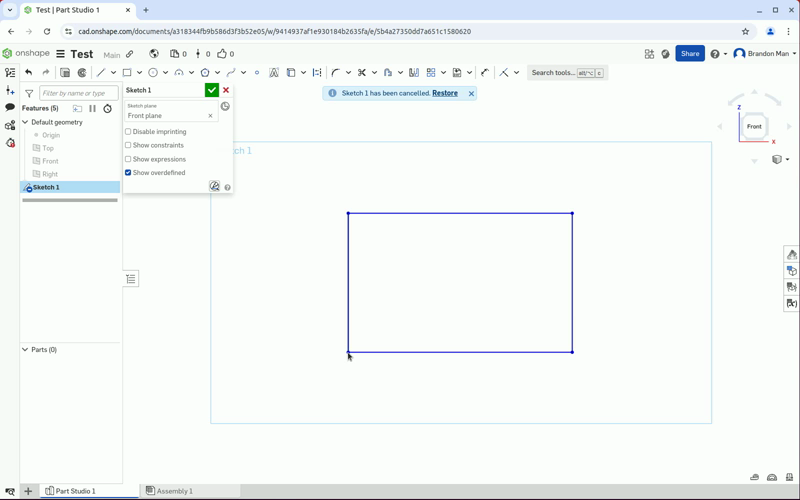
key_down(shift)
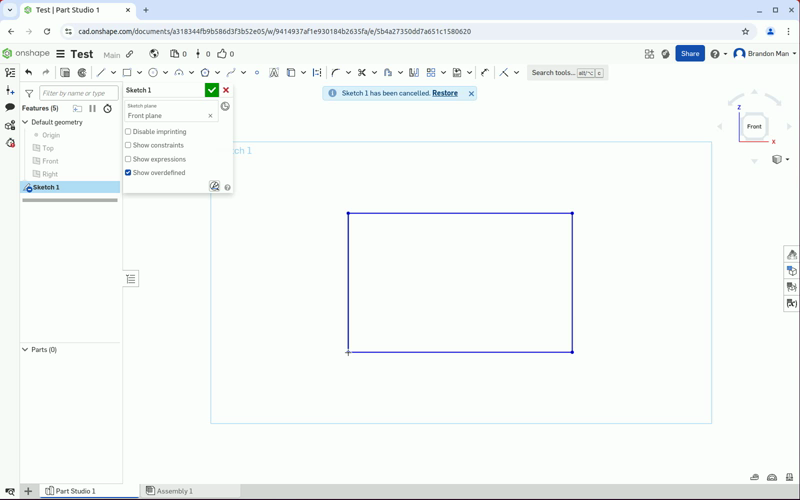
mouse_move(461, 283)
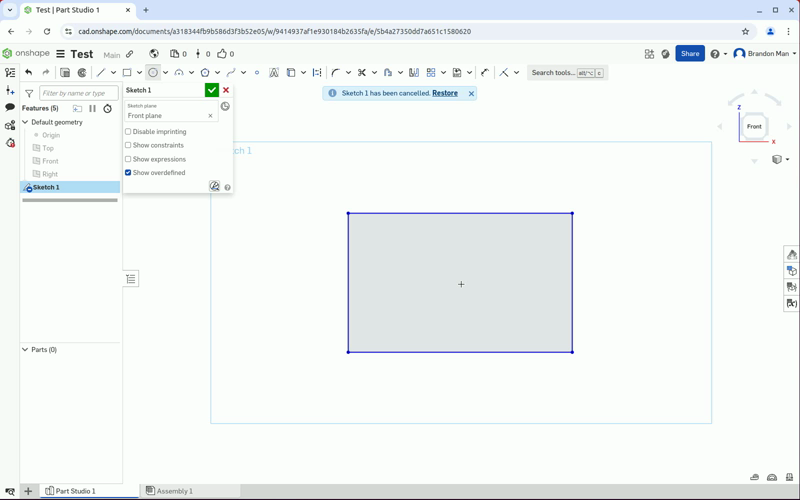
click(461, 283)
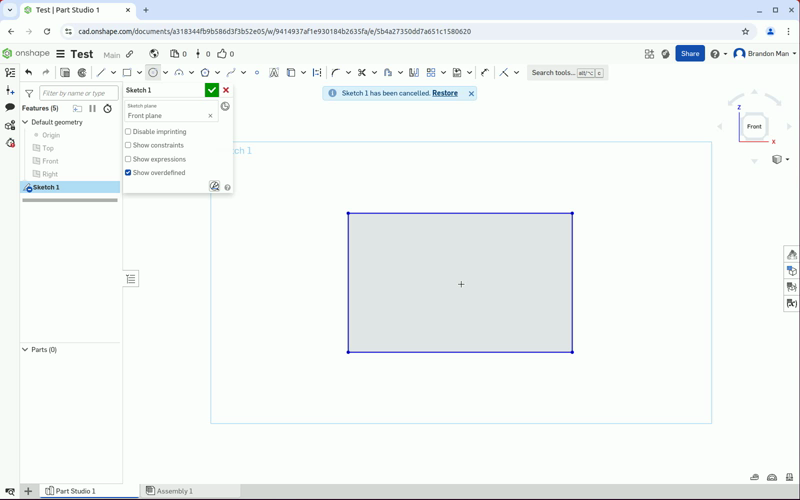
key_up(shift)
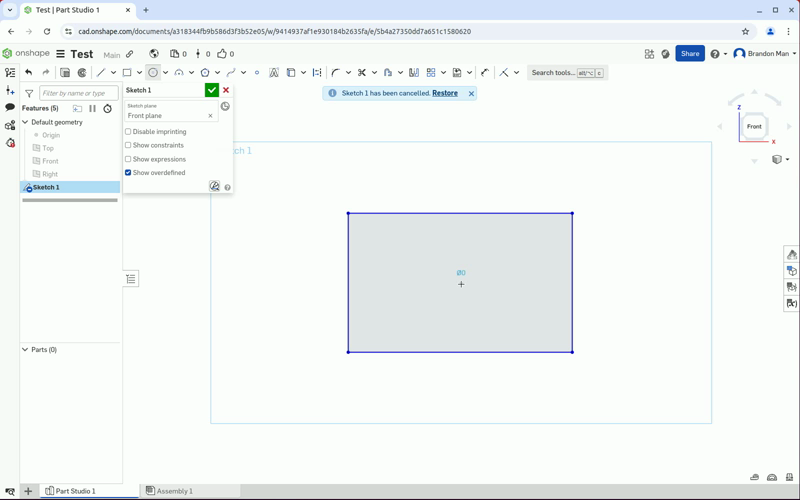
mouse_move(522, 283)
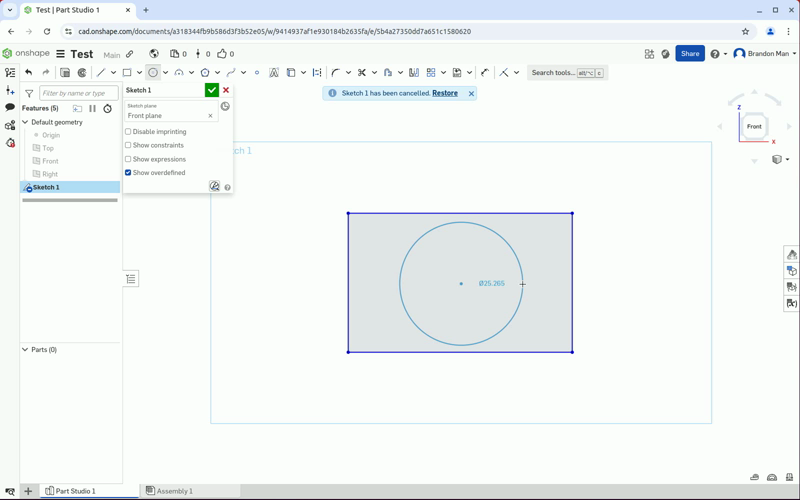
click(522, 283)
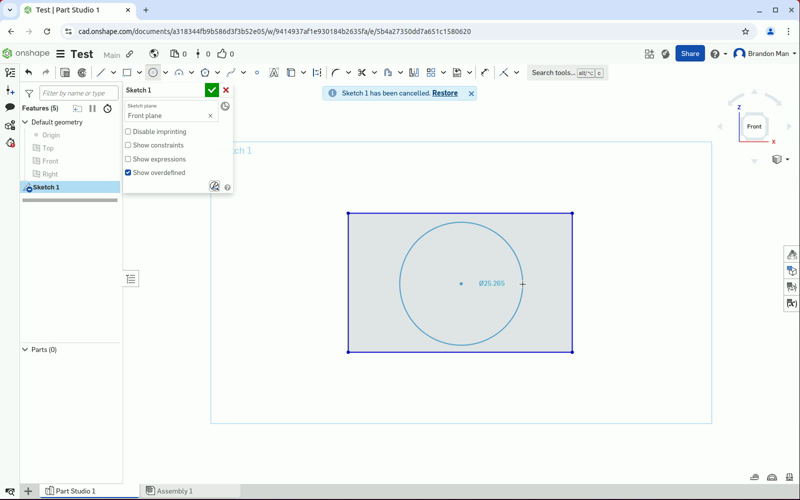
key(esc)
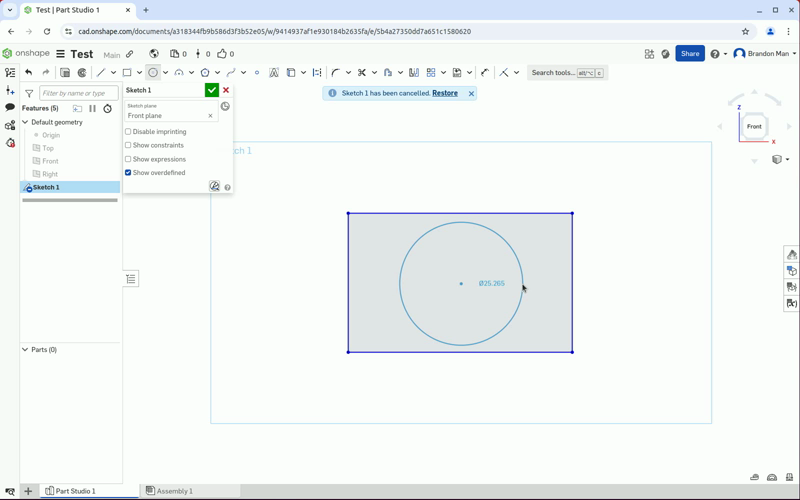
mouse_move(375, 229)
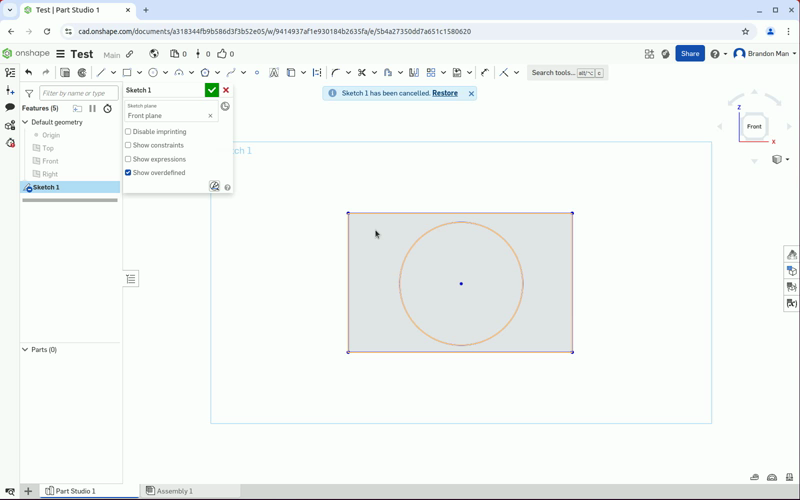
click(375, 229)
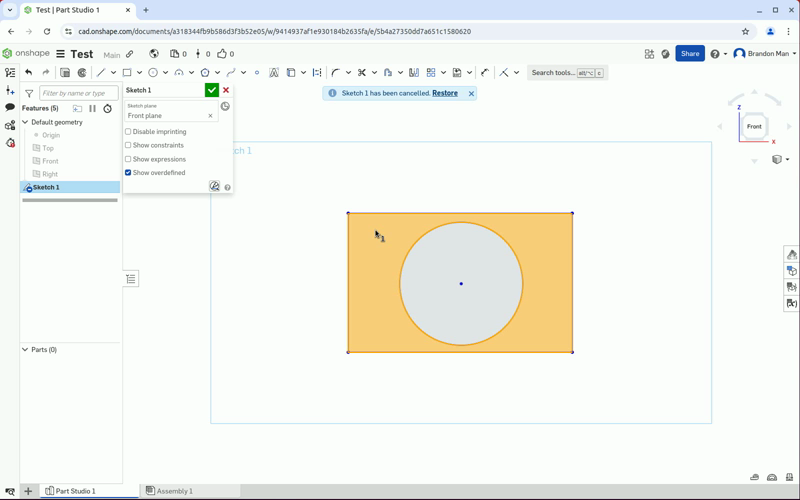
mouse_move(73, 352)
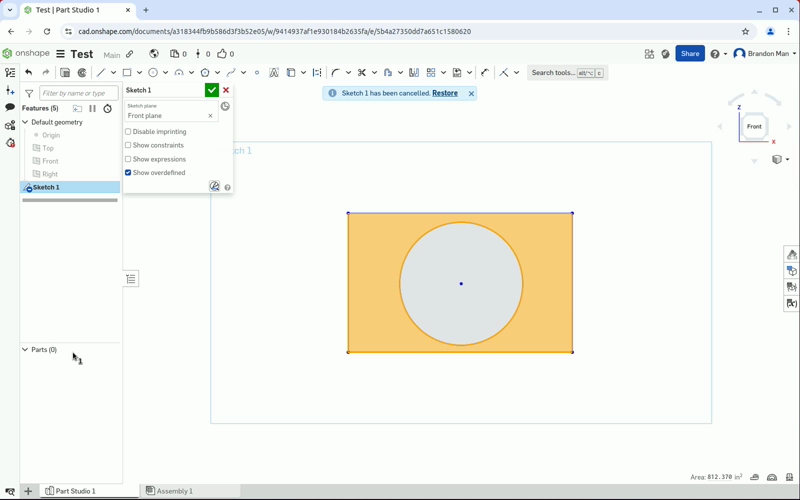
key(shift+y)
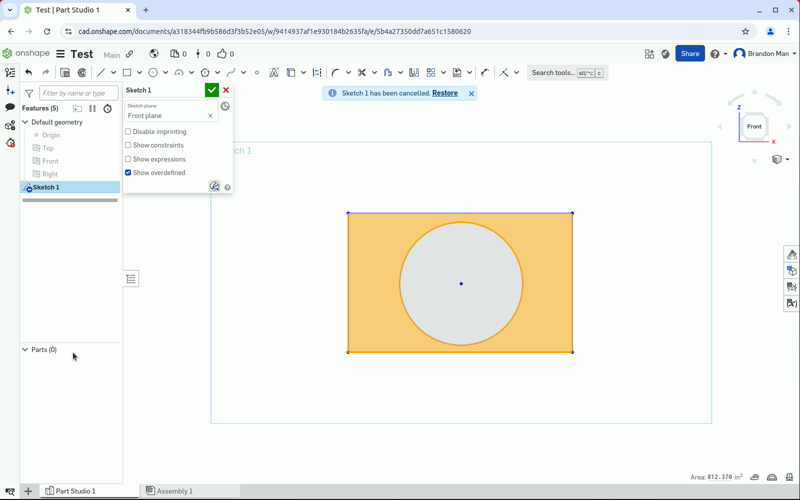
key(shift+e)
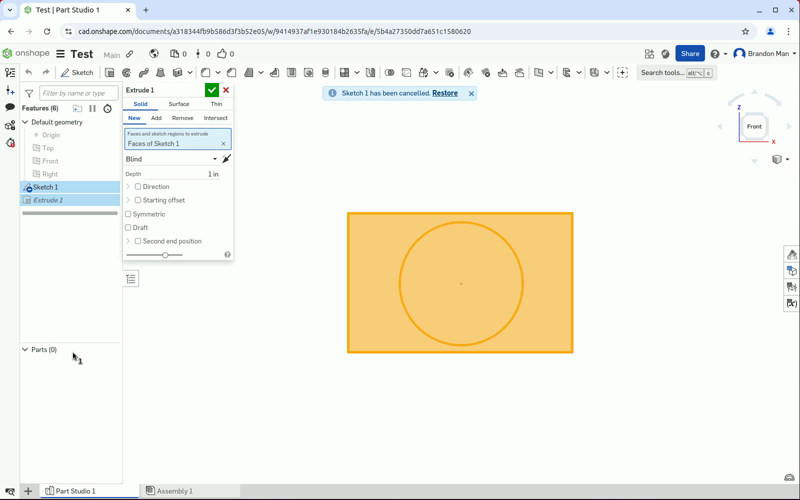
mouse_move(143, 106)
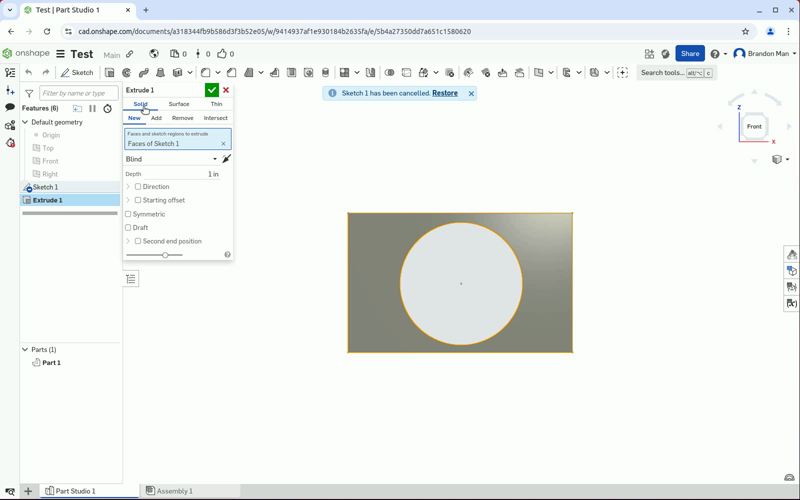
click(143, 106)
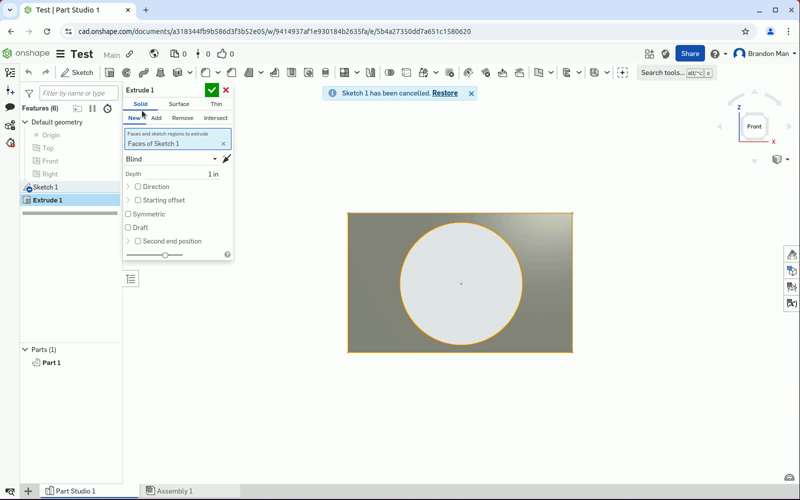
mouse_move(137, 120)
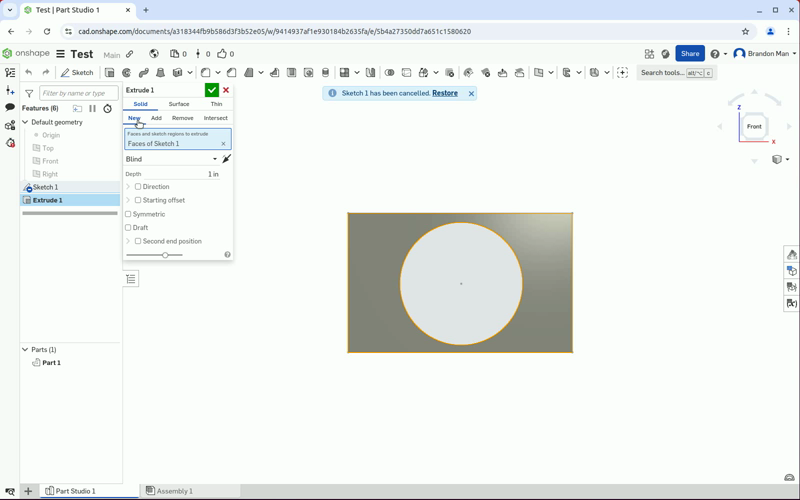
click(137, 120)
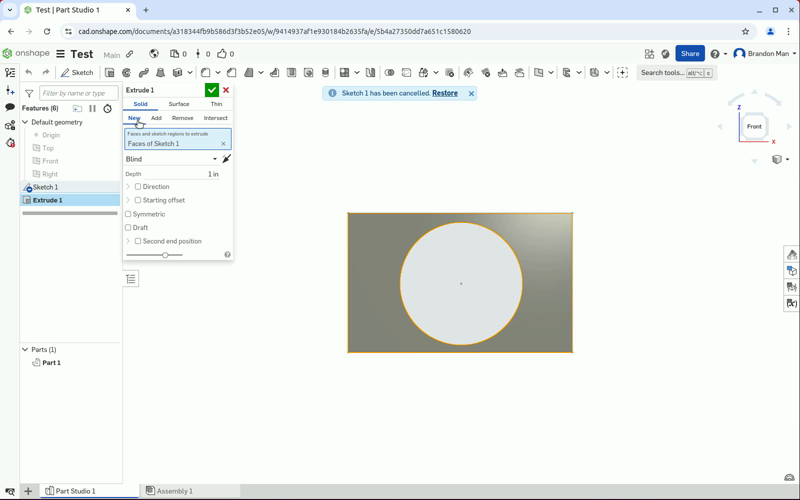
key(tab, 4)
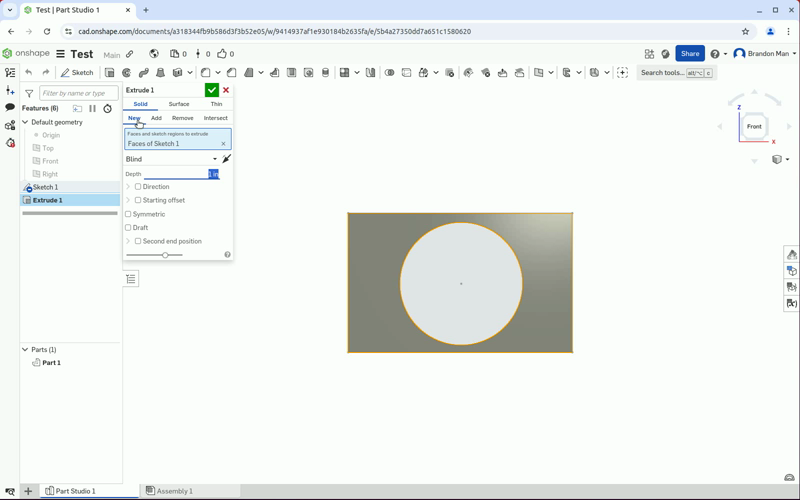
text(10.832)
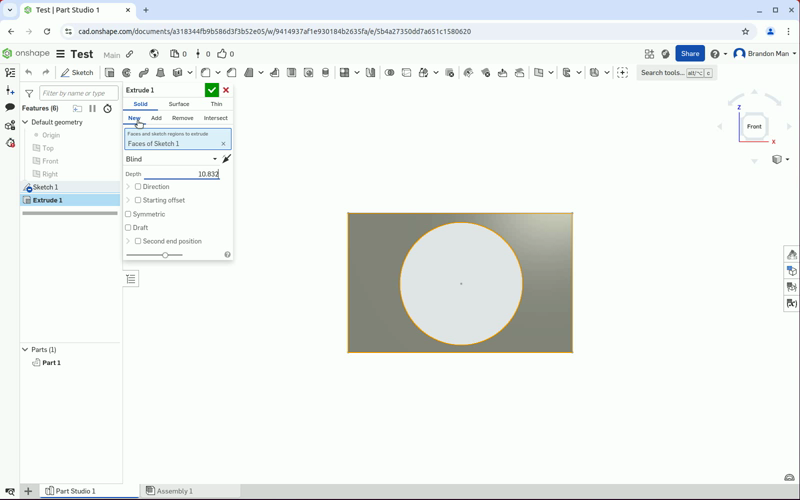
key(enter)
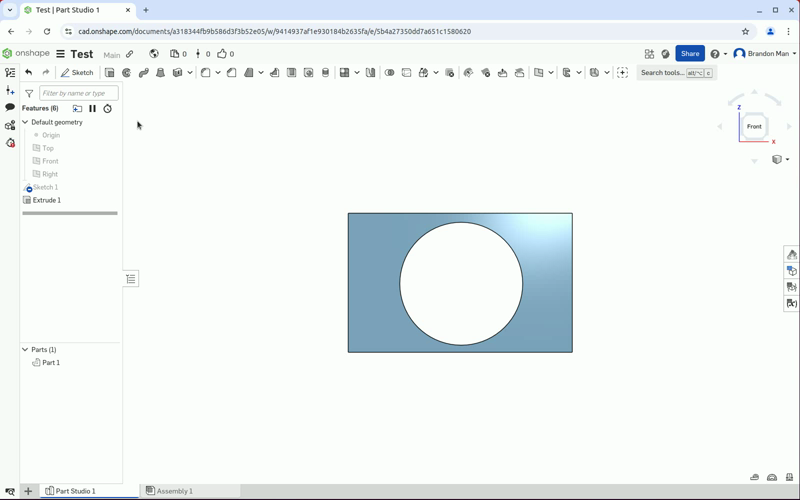
key(shift+h)
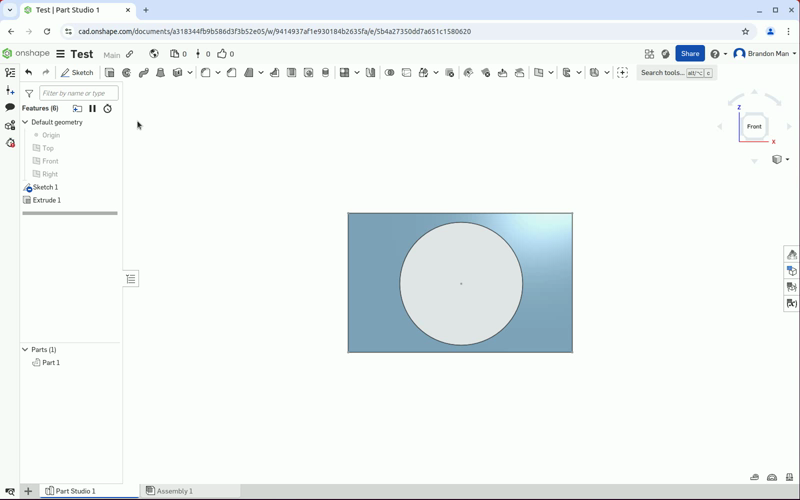
key(shift+h)
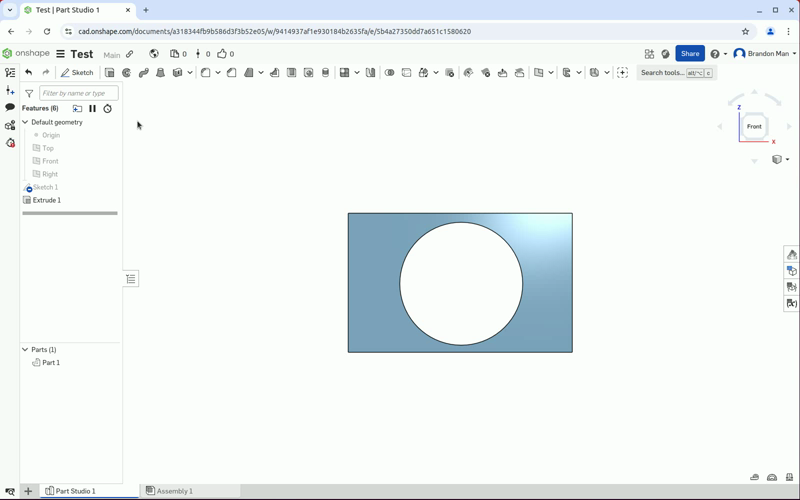
mouse_move(73, 189)
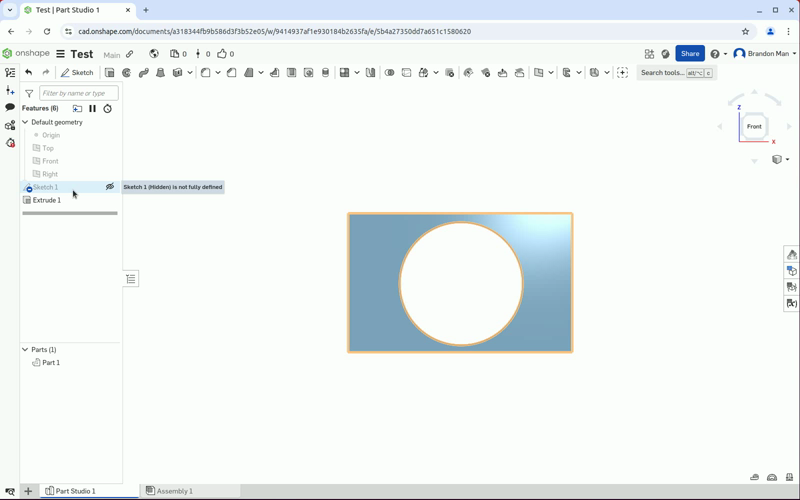
click(73, 189)
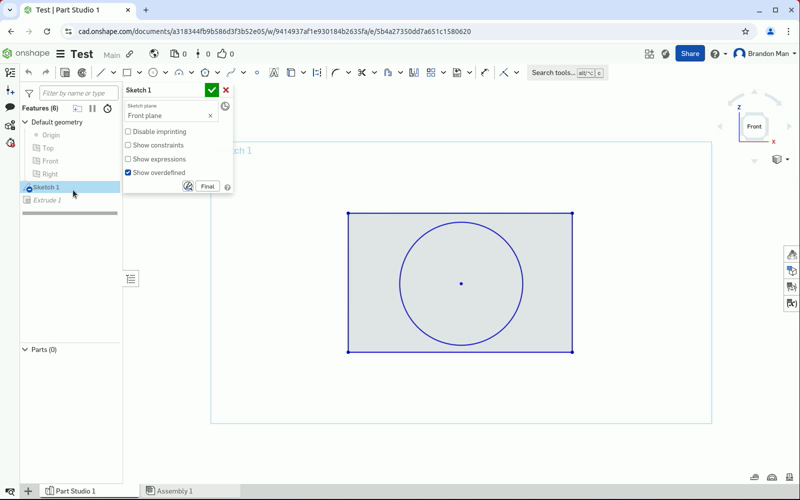
mouse_move(229, 92)
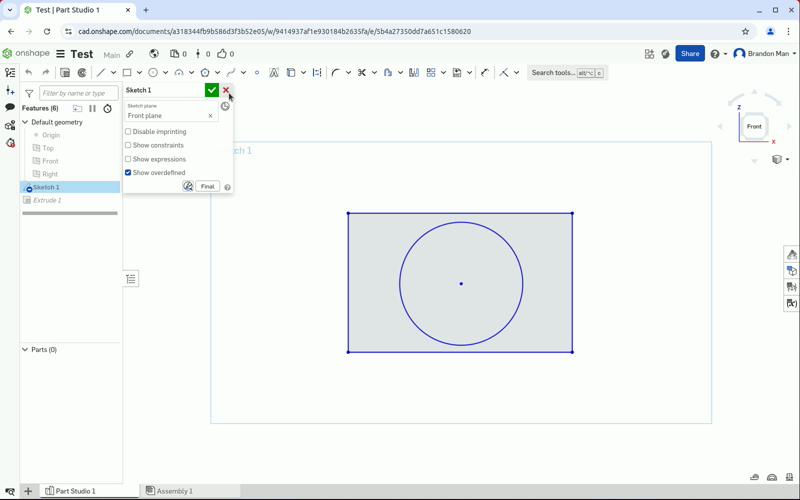
click(229, 92)
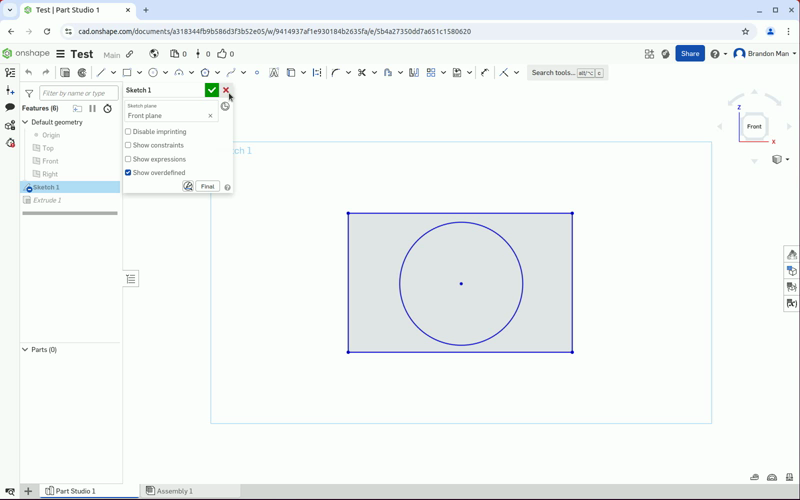
key(shift+s)
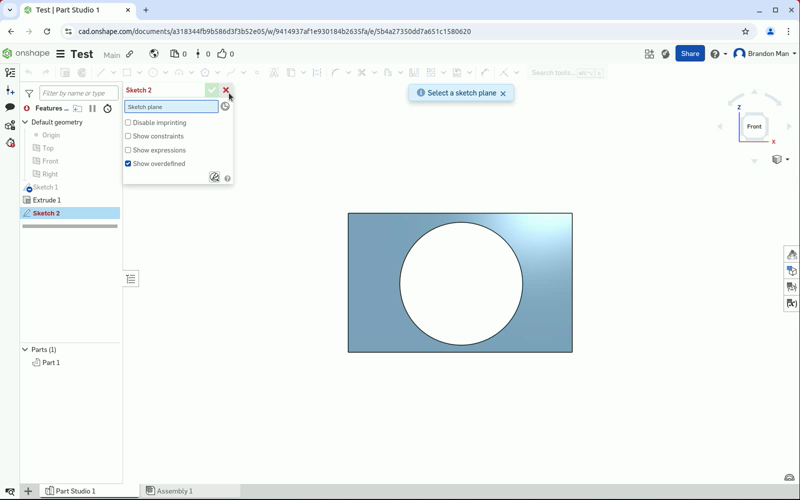
mouse_move(73, 163)
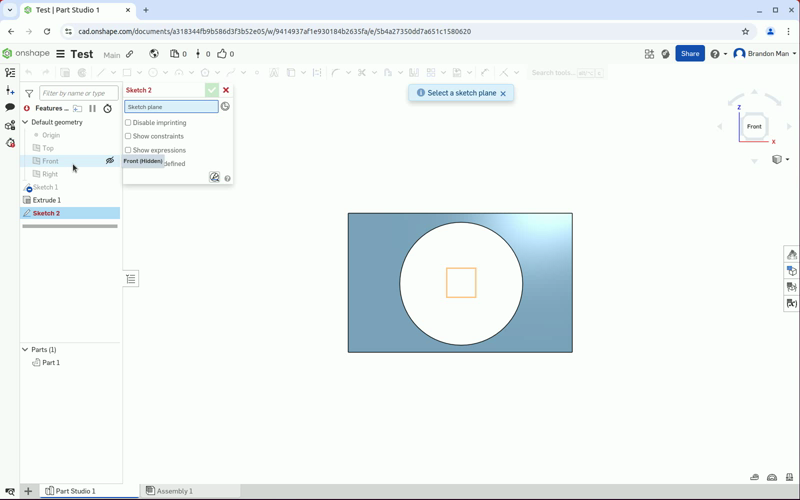
click(73, 163)
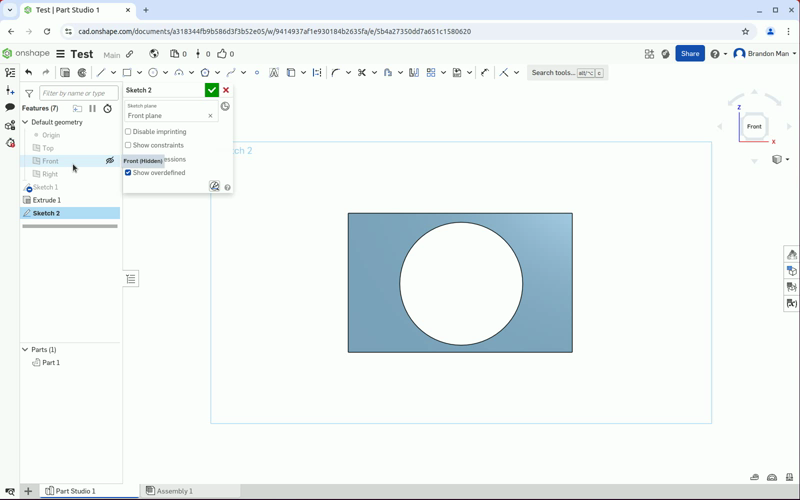
mouse_move(73, 352)
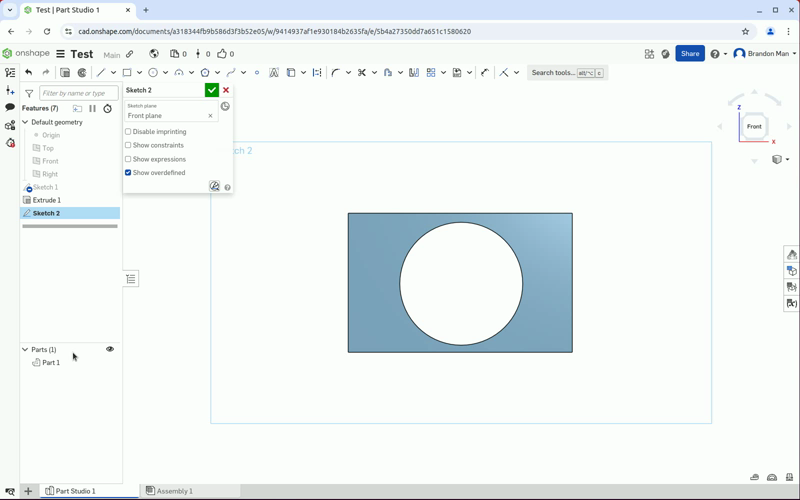
key(y)
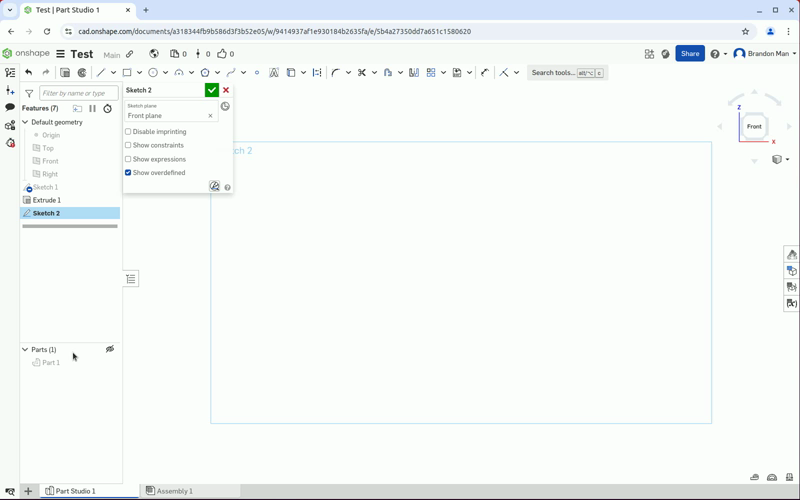
key(c)
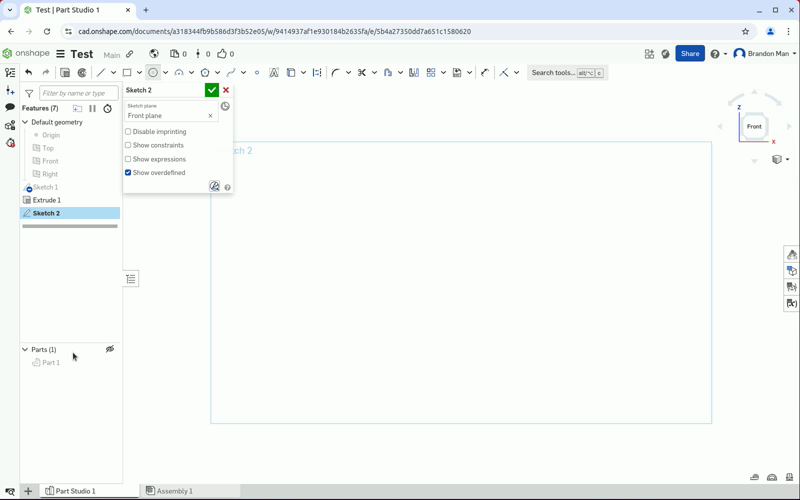
key_down(shift)
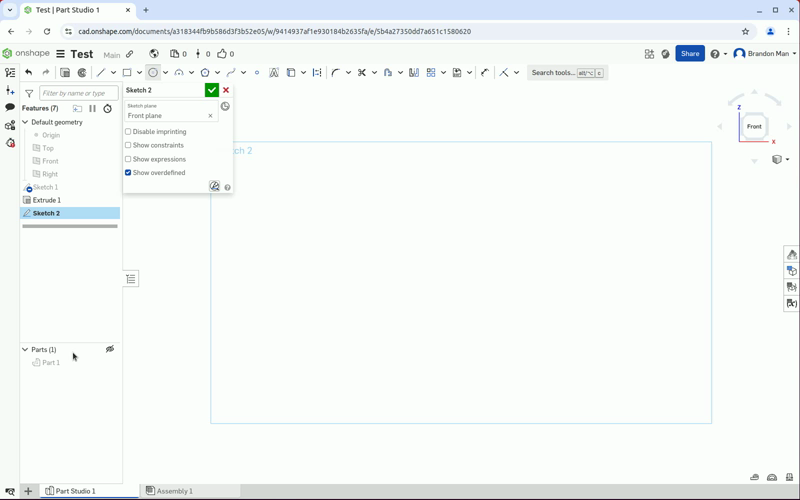
mouse_move(460, 282)
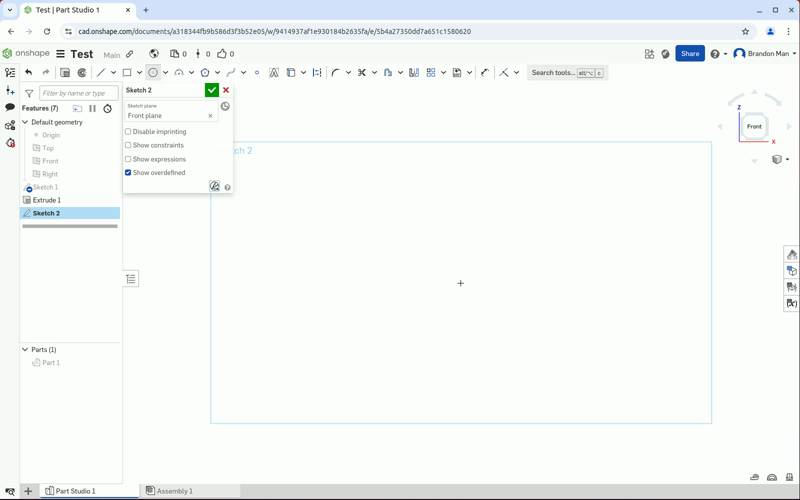
click(460, 282)
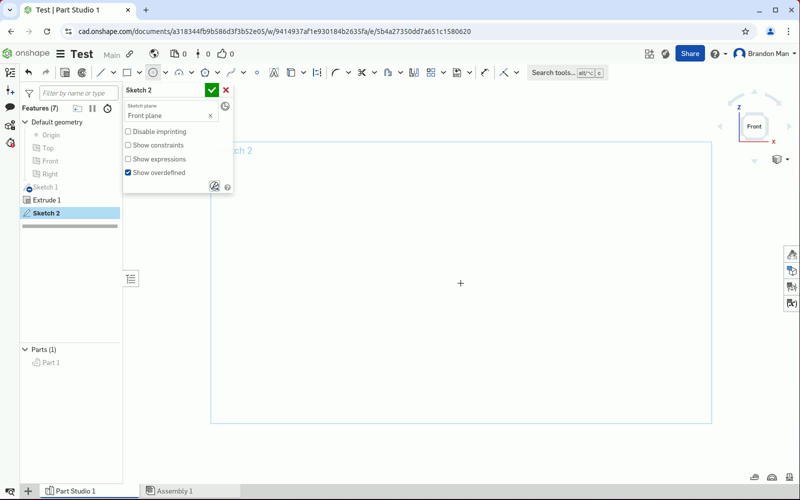
key_up(shift)
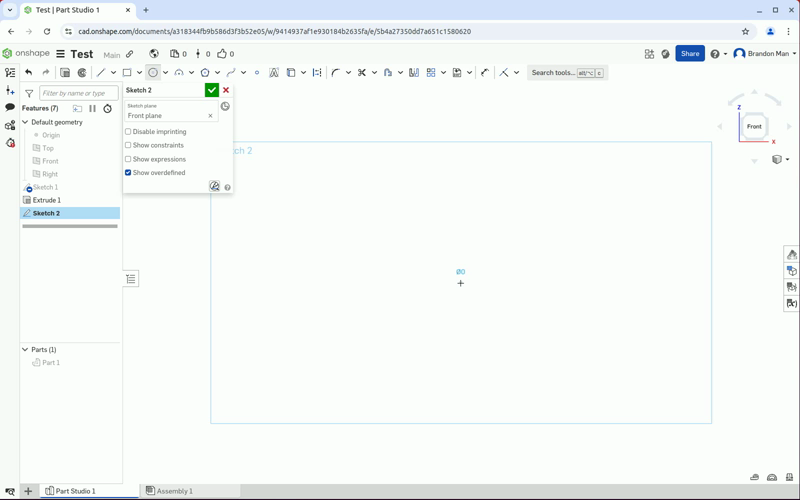
mouse_move(522, 282)
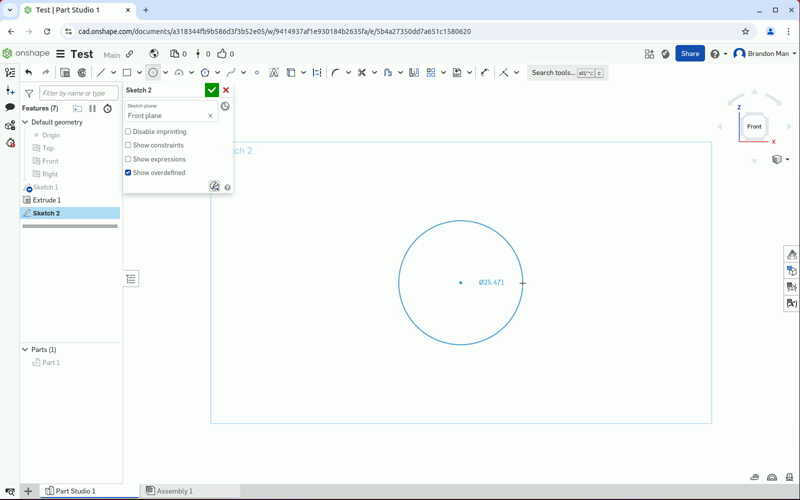
click(522, 282)
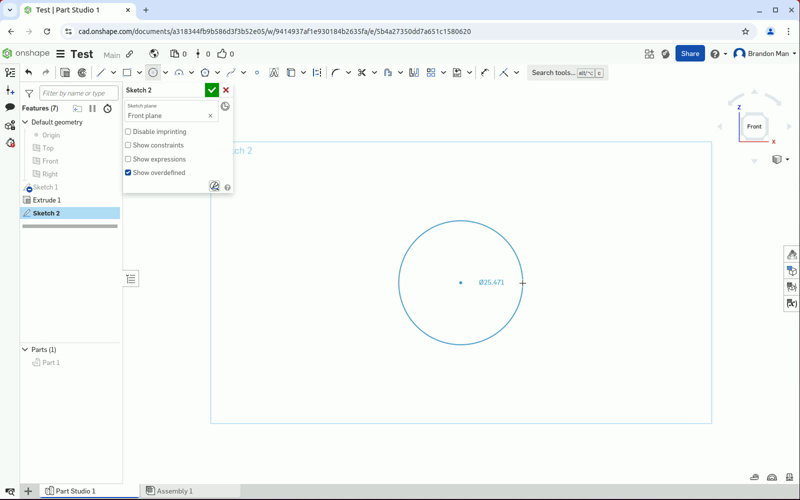
key(esc)
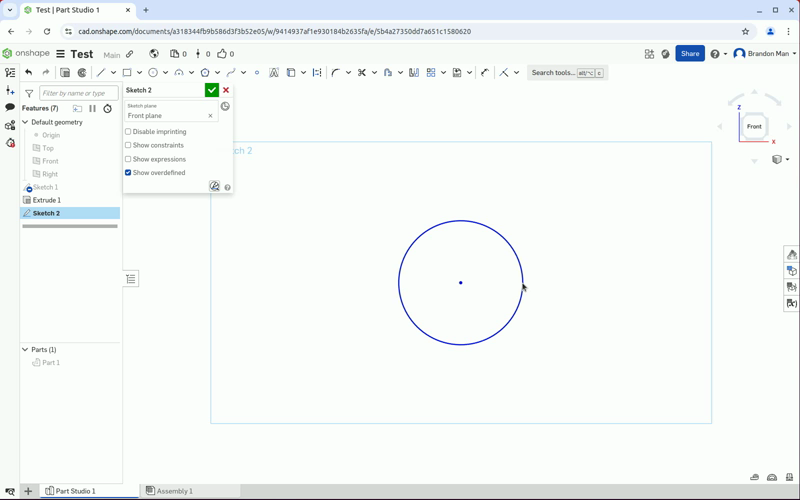
key(c)
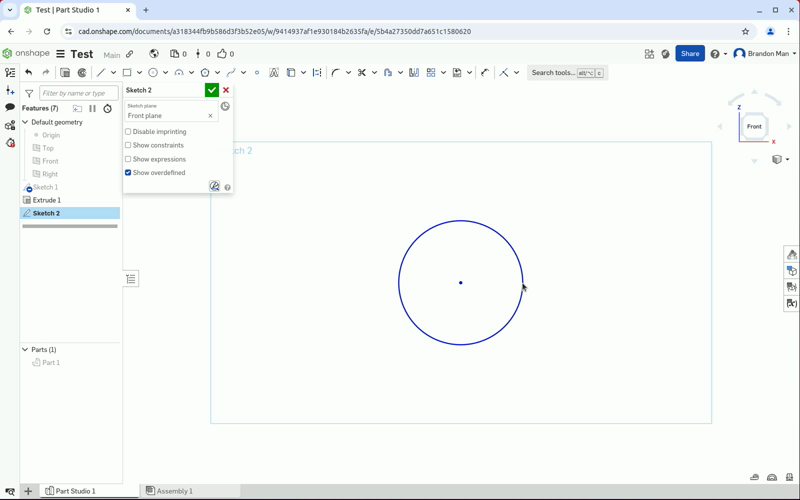
key_down(shift)
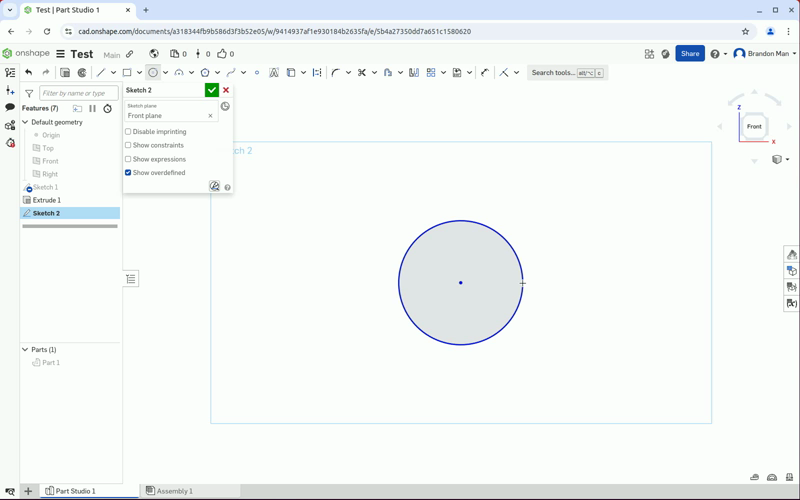
mouse_move(460, 282)
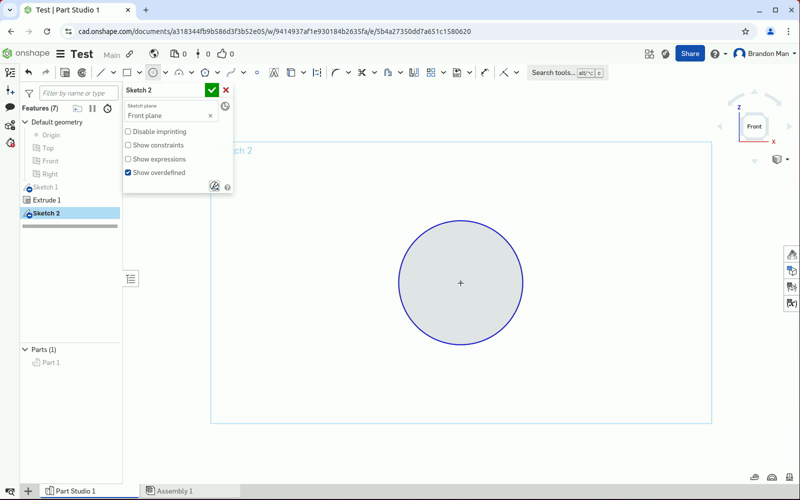
click(460, 282)
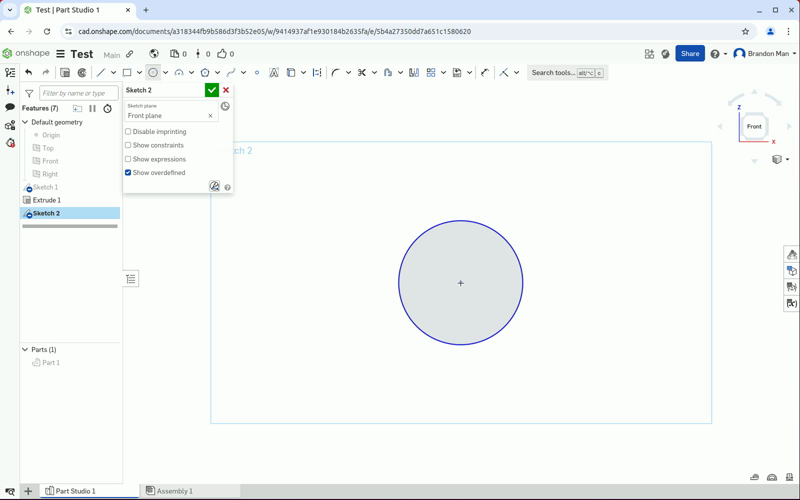
key_up(shift)
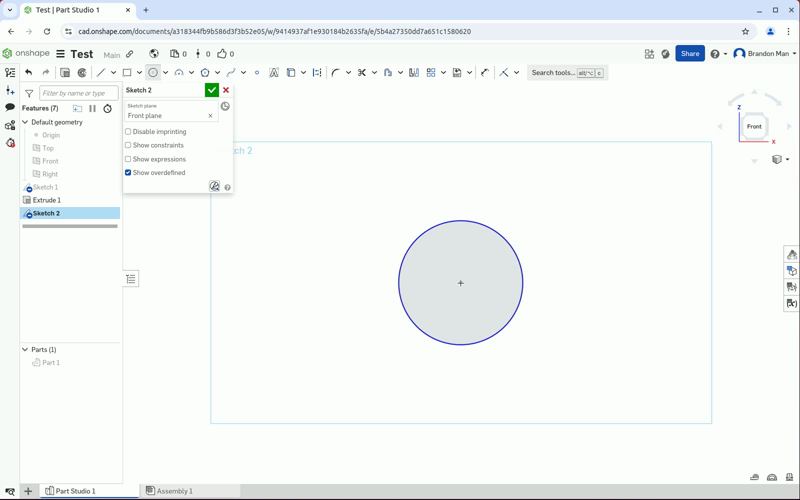
mouse_move(512, 282)
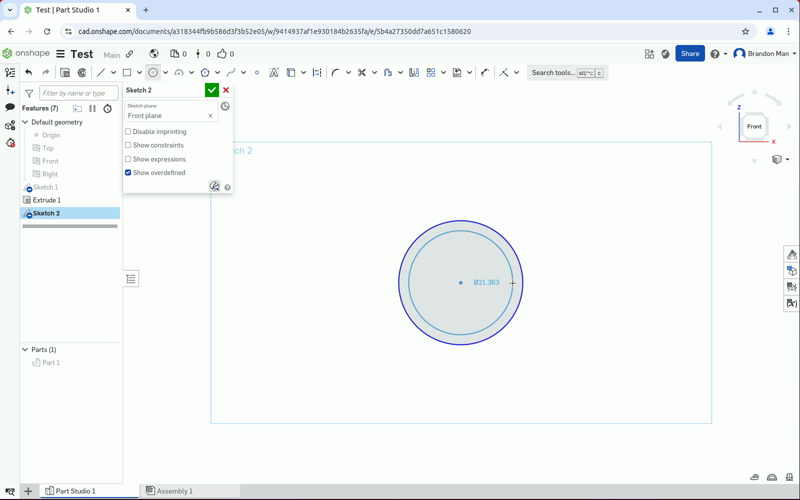
click(512, 282)
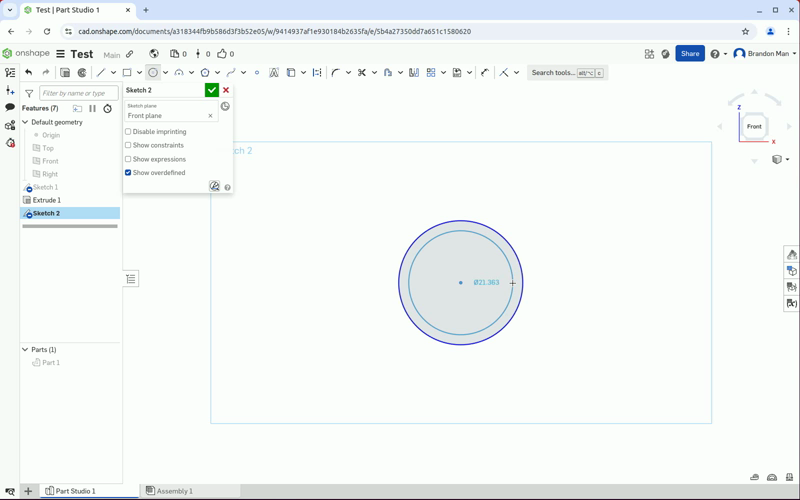
key(esc)
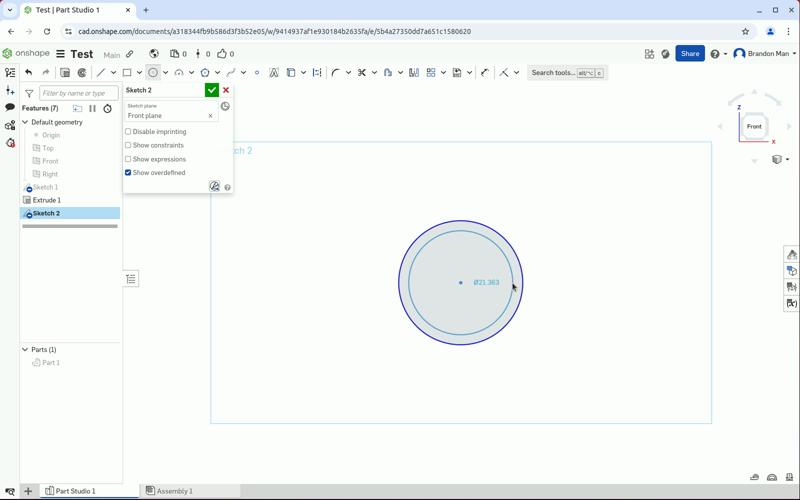
mouse_move(405, 297)
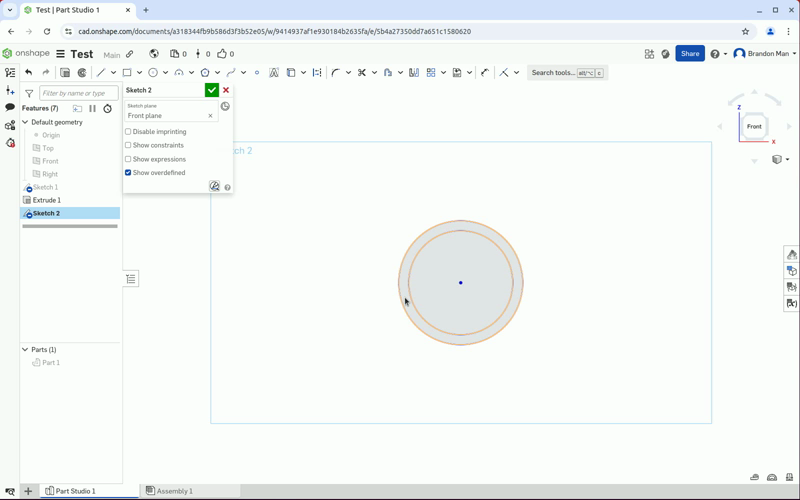
click(405, 297)
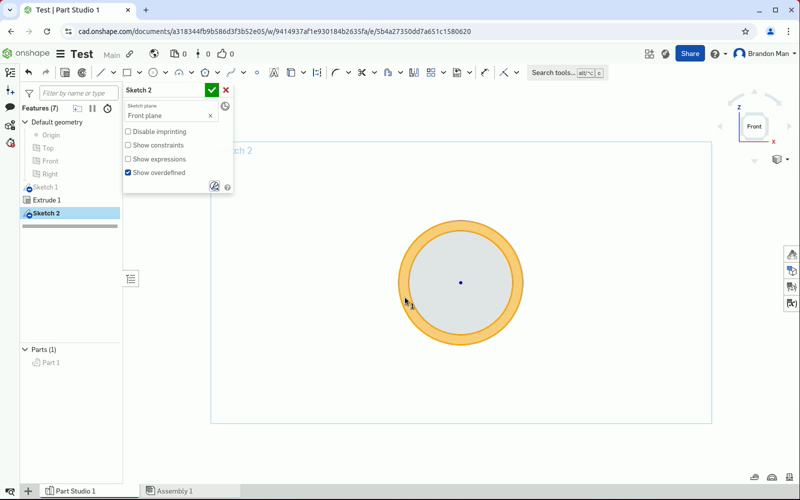
mouse_move(73, 352)
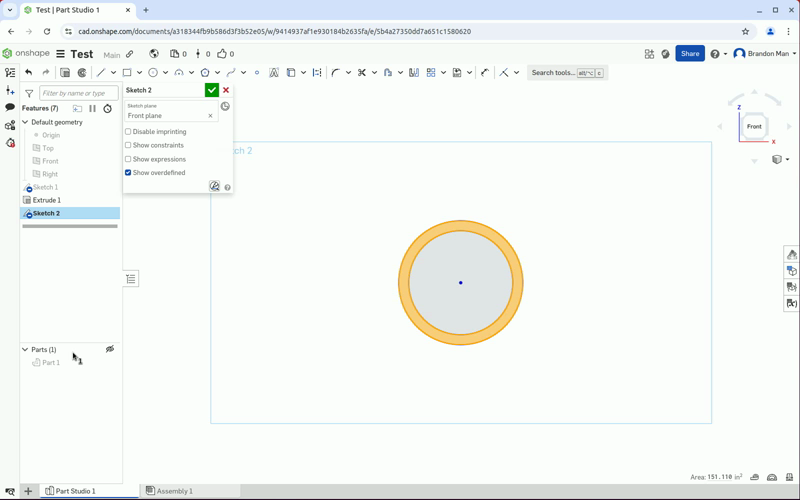
key(shift+y)
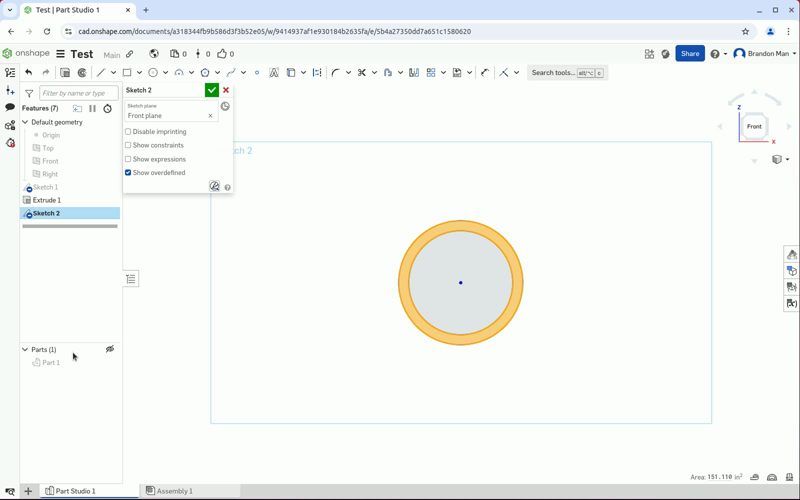
key(shift+e)
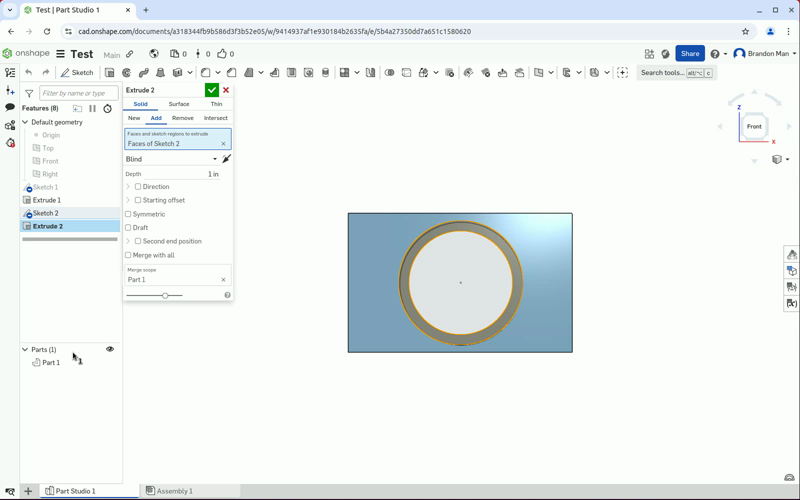
mouse_move(143, 106)
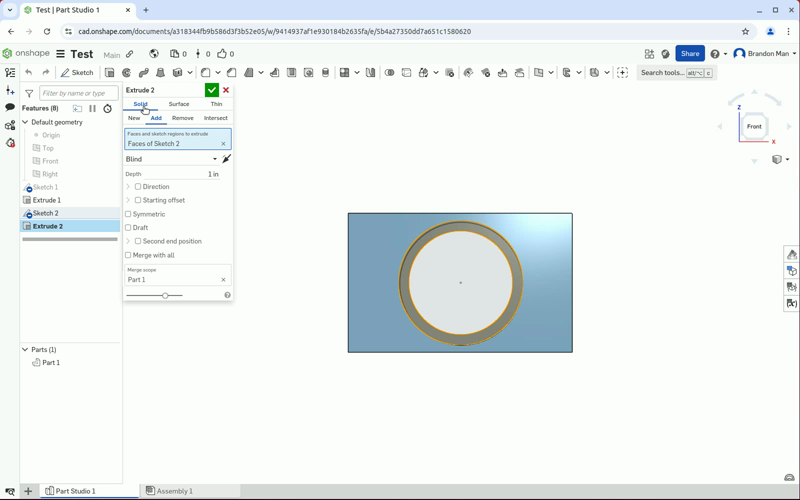
click(143, 106)
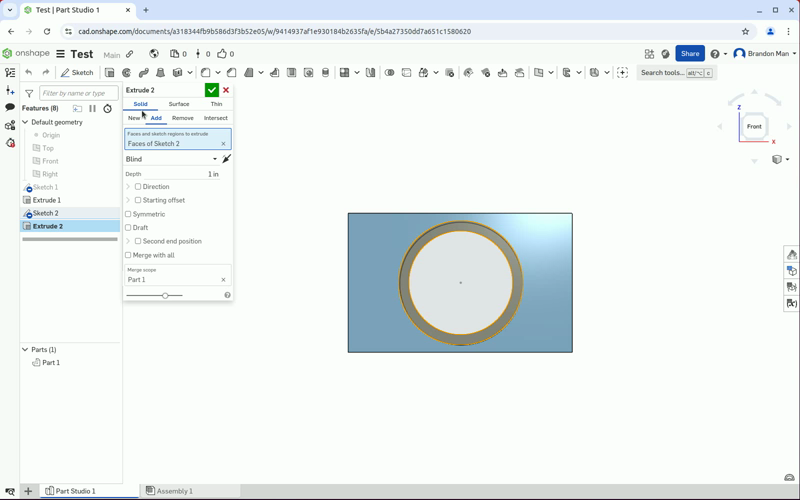
mouse_move(137, 120)
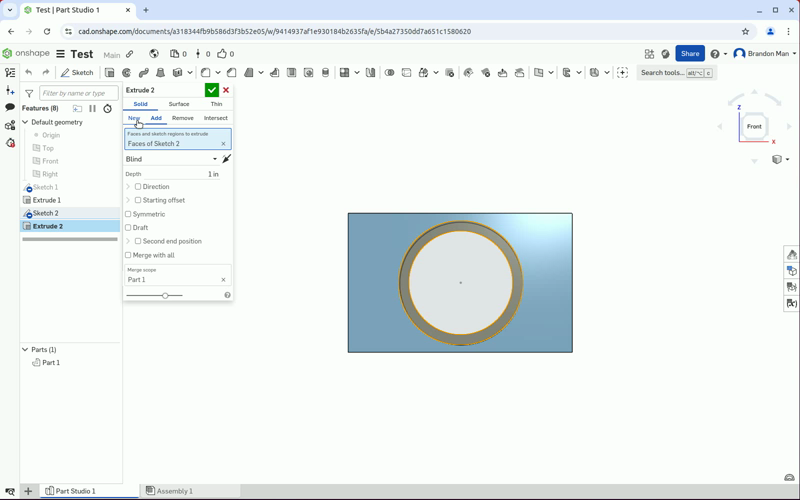
click(137, 120)
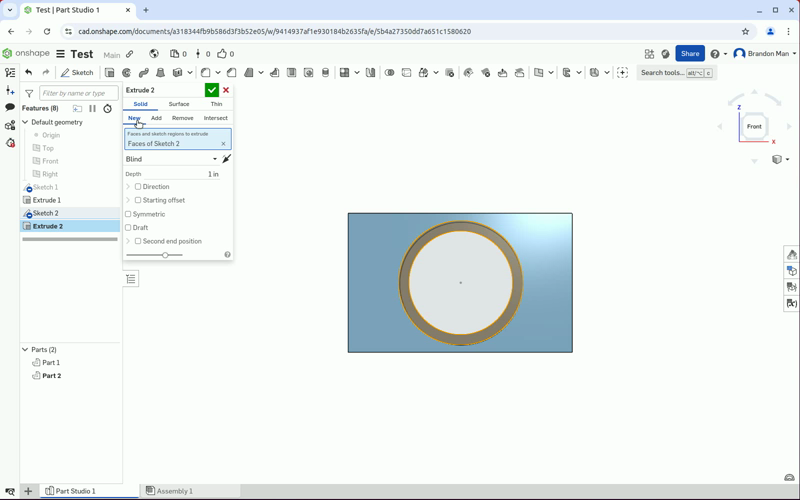
key(tab, 4)
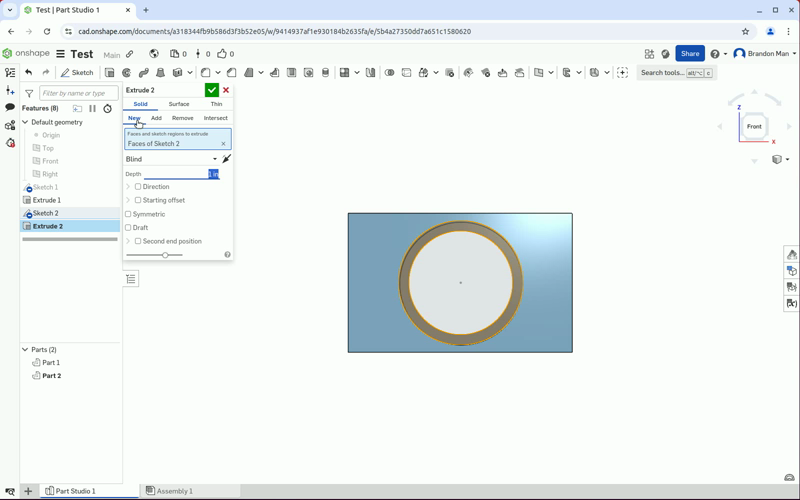
text(21.664)
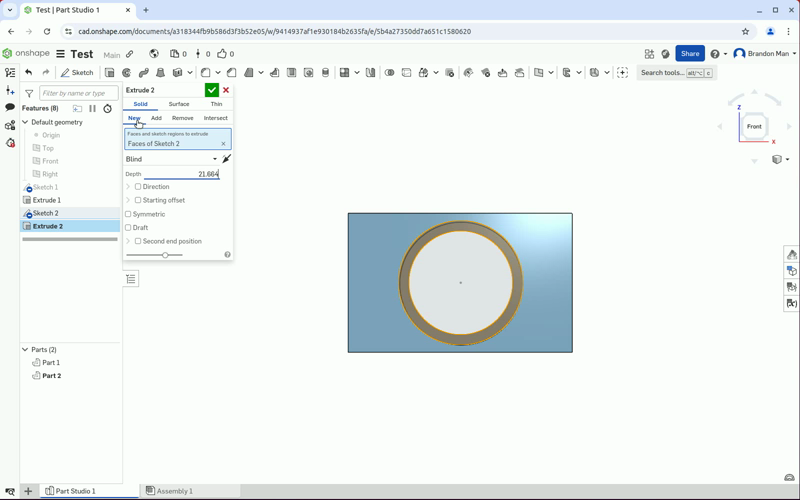
key(enter)
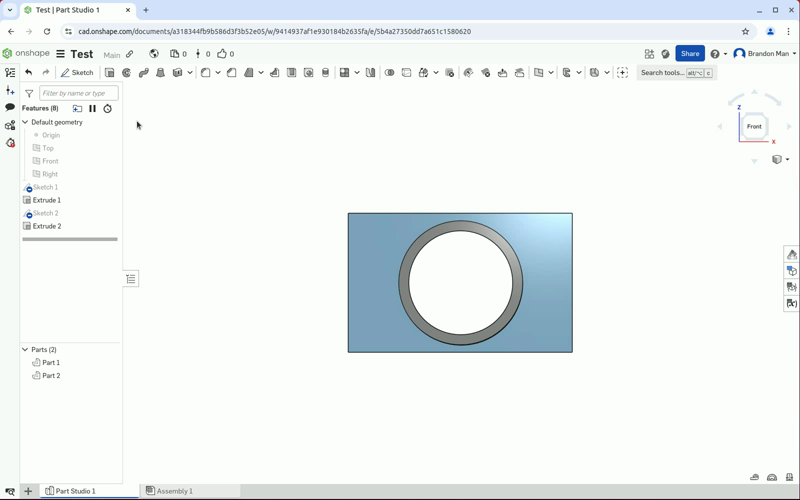
key(shift+h)
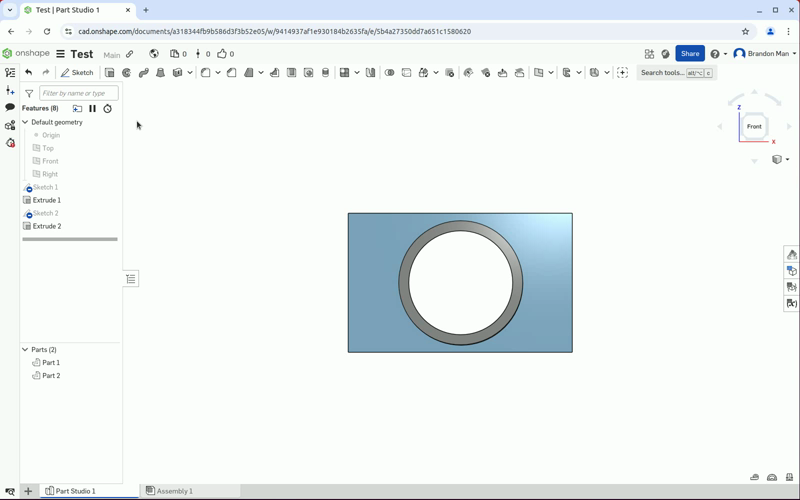
key(shift+h)
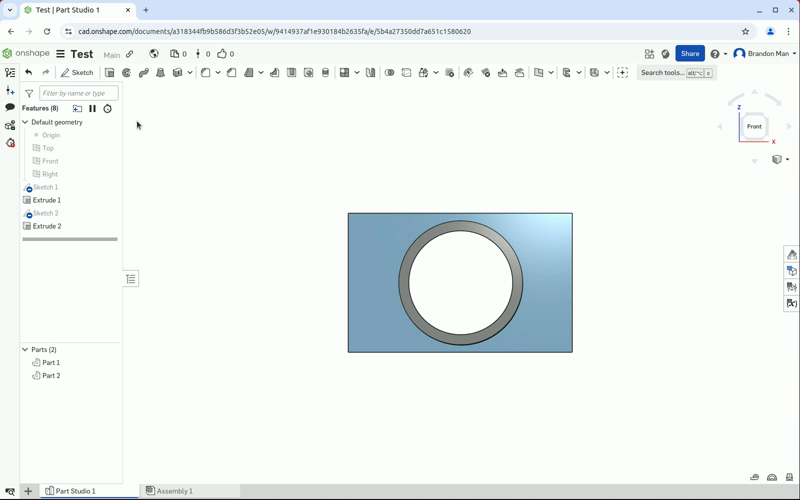
key(shift+7)
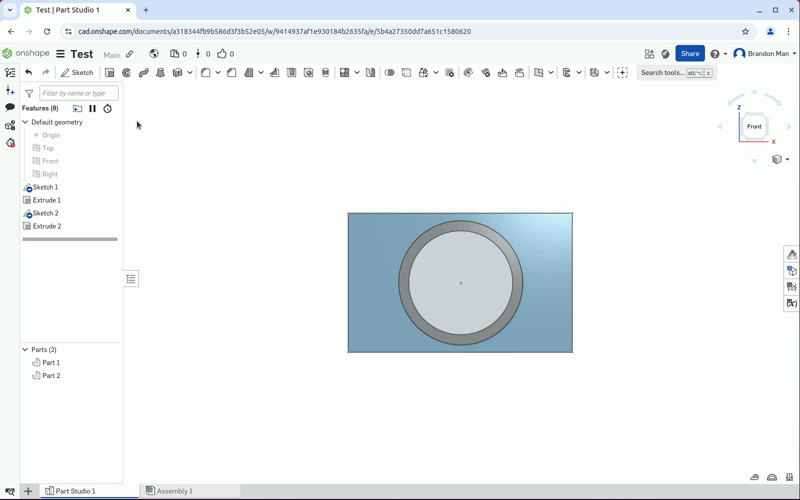
key(left, 2)
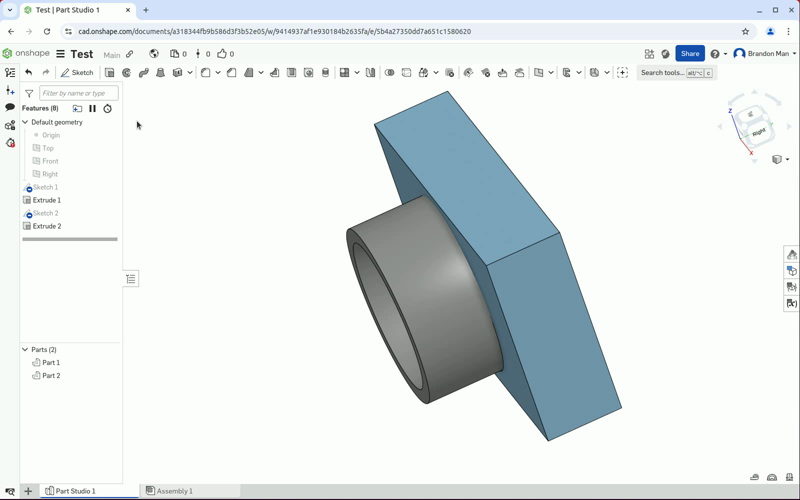
key(down, 2)
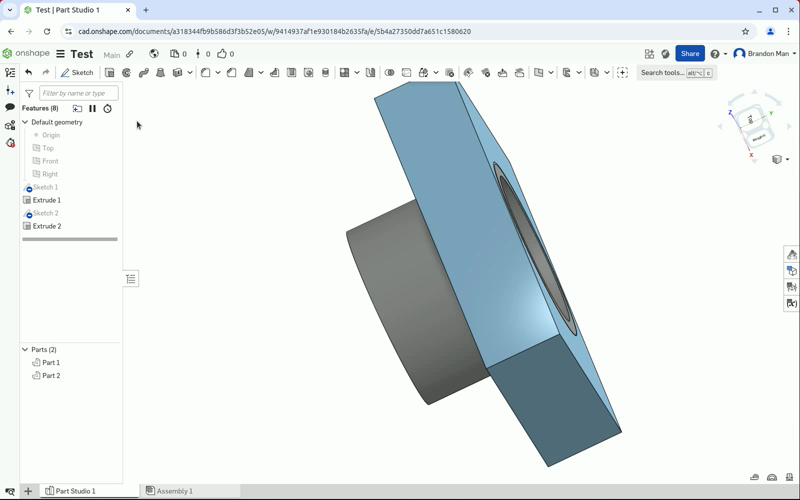
key(up, 2)
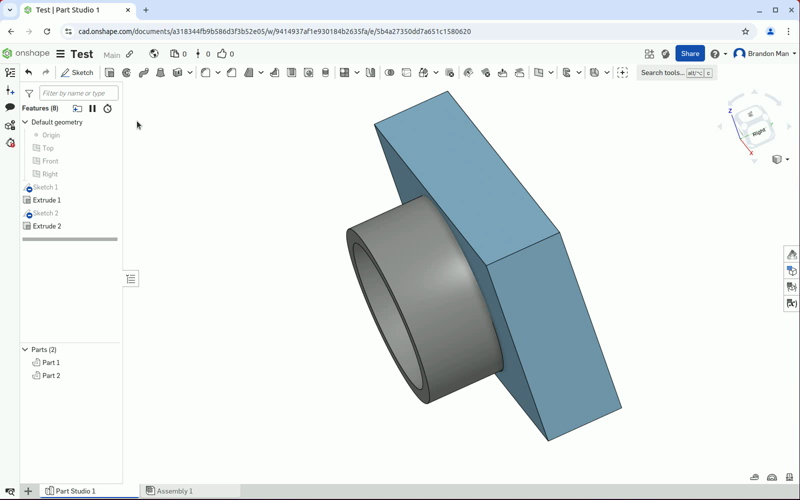
key(right, 2)
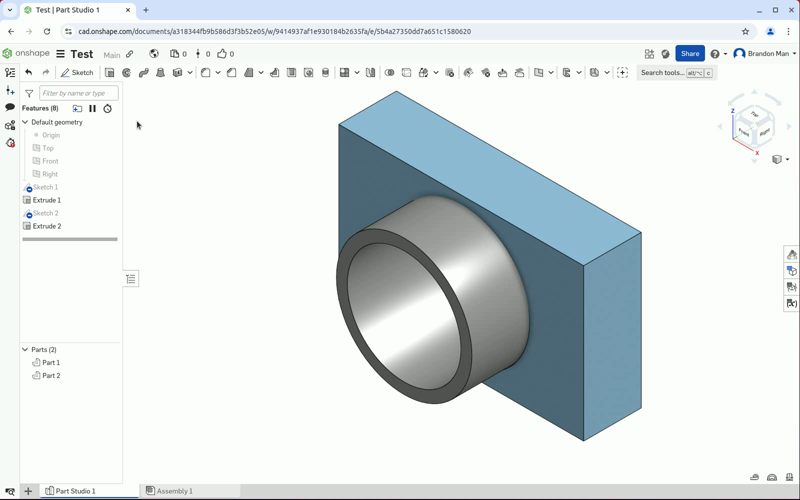
mouse_move(73, 189)
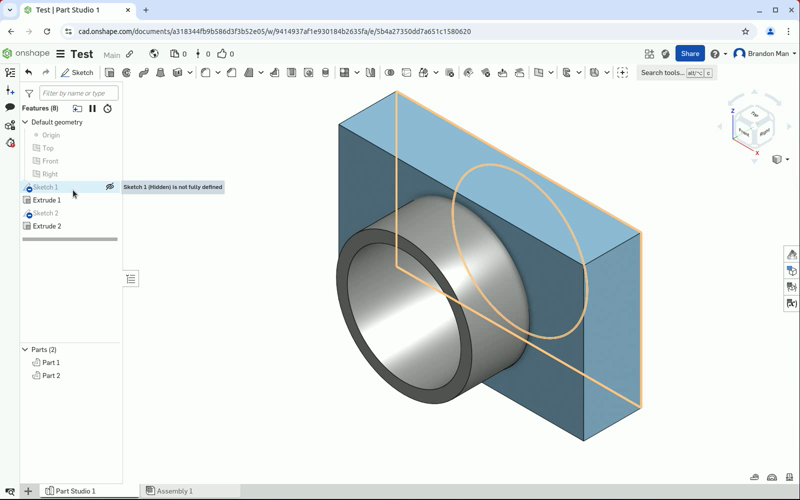
click(73, 189)